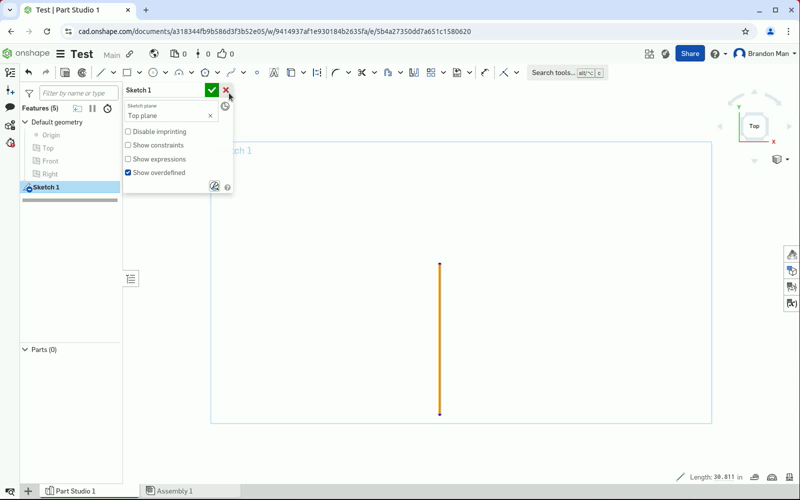
key(shift+h)
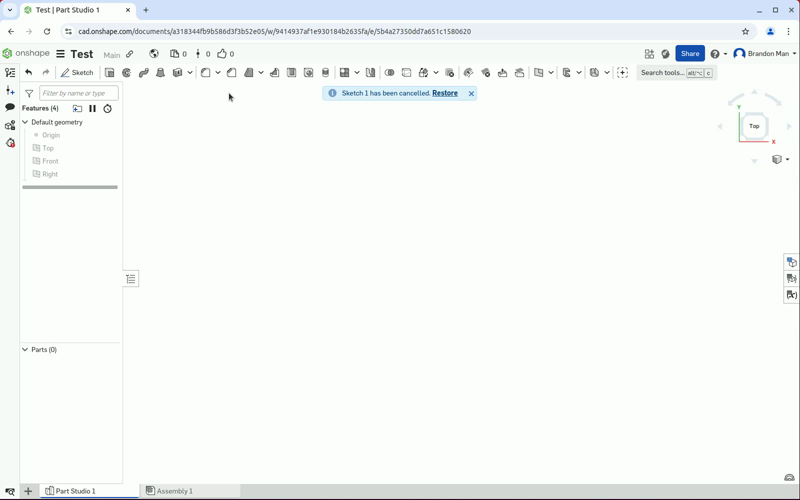
mouse_move(73, 352)
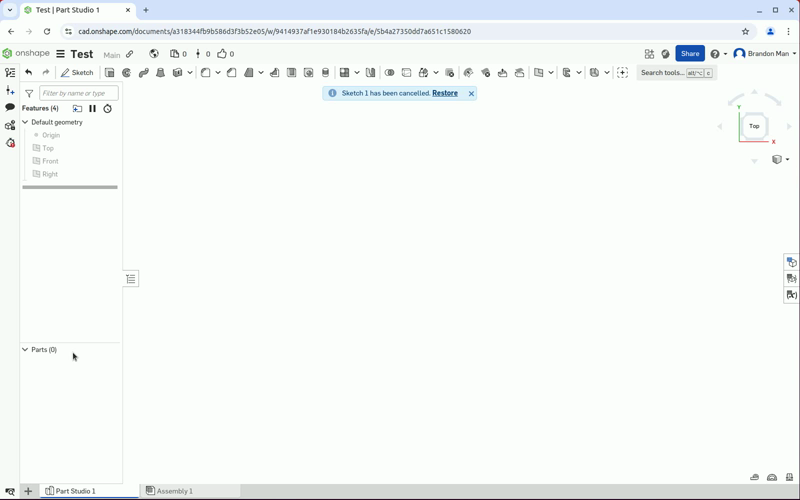
key(y)
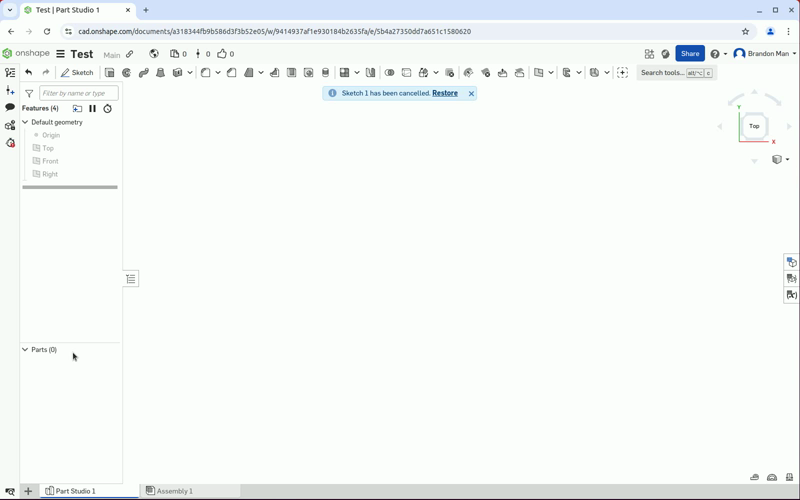
key(shift+p)
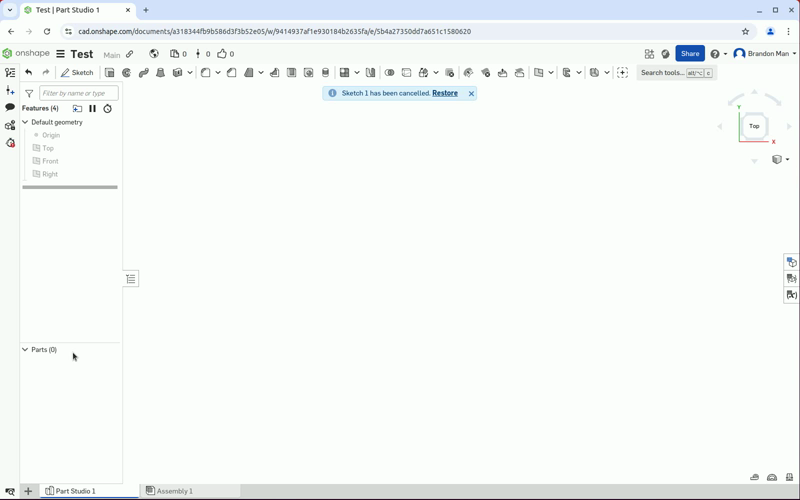
key(space)
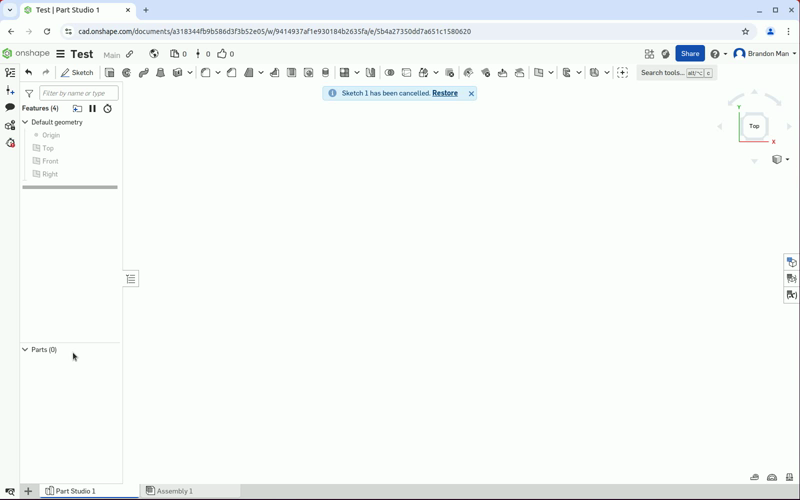
key_down(shift)
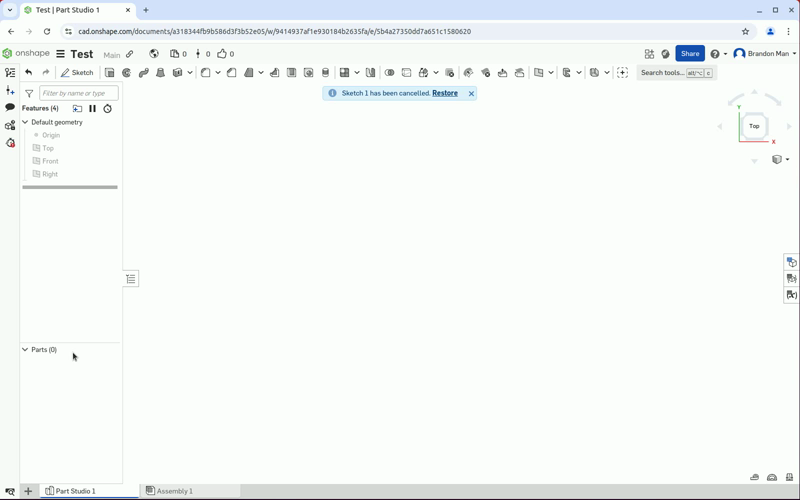
key(up)
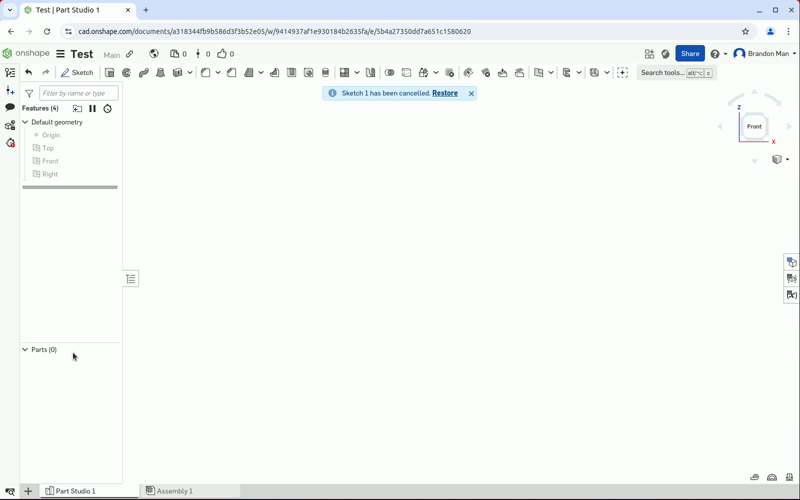
key_up(shift)
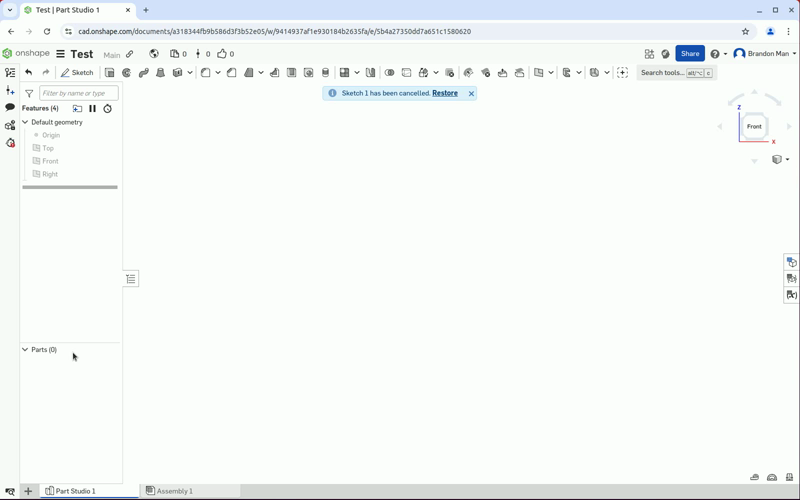
mouse_move(73, 352)
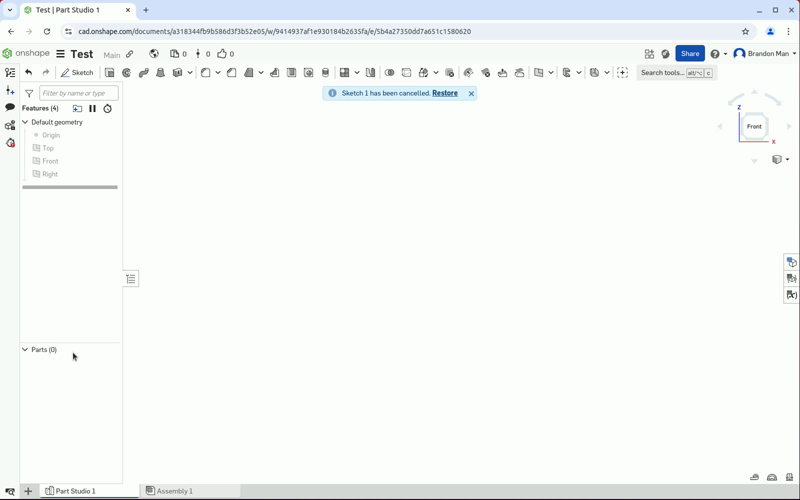
key(shift+y)
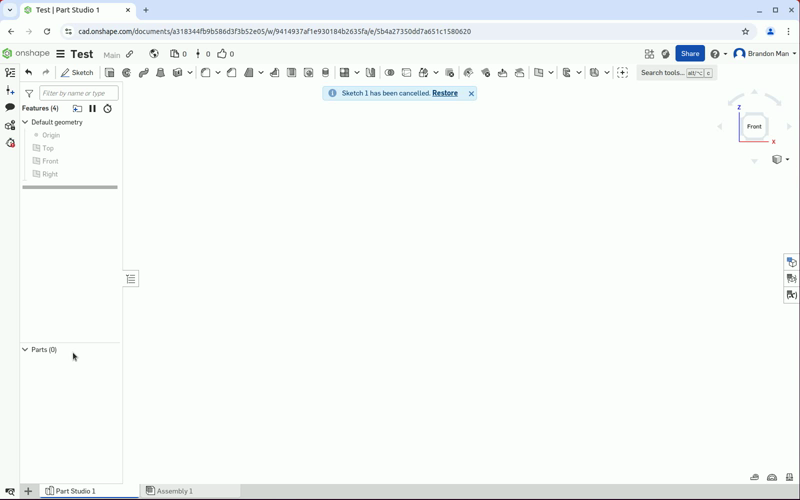
key(shift+s)
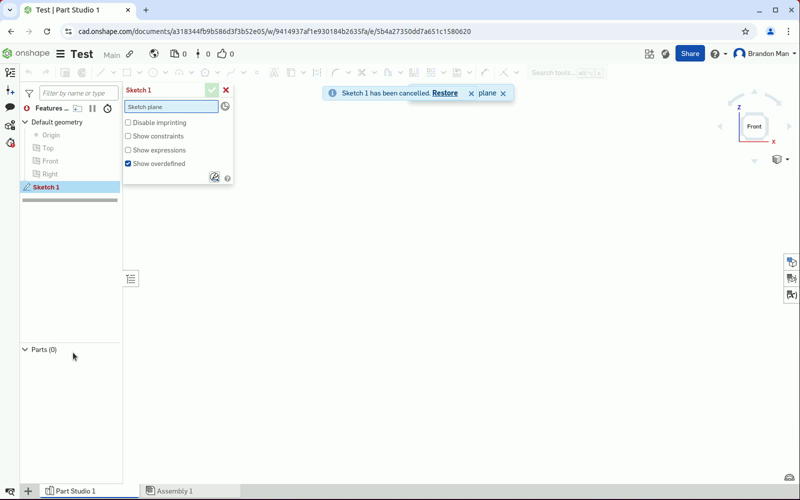
mouse_move(73, 163)
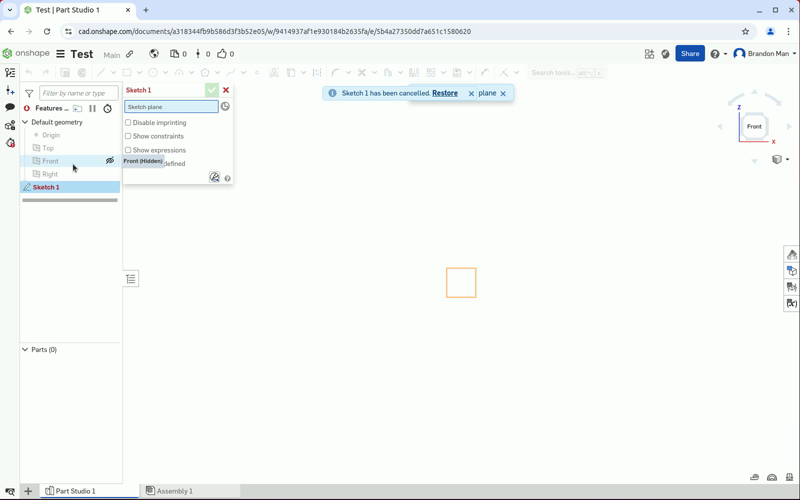
click(73, 163)
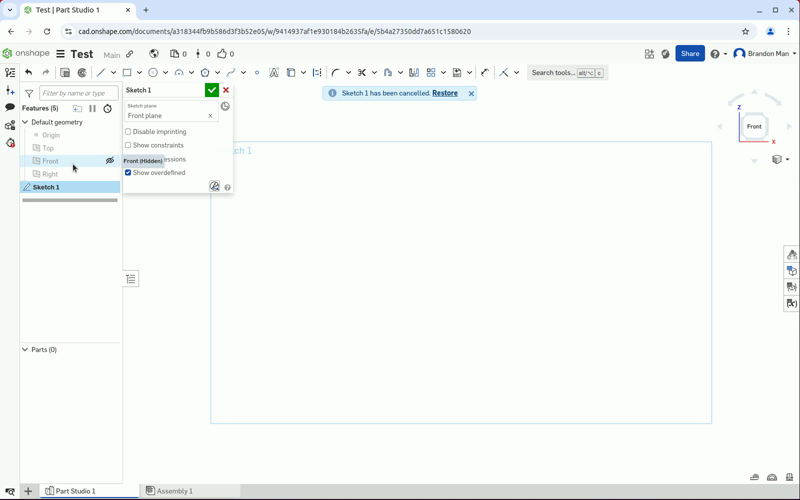
mouse_move(73, 352)
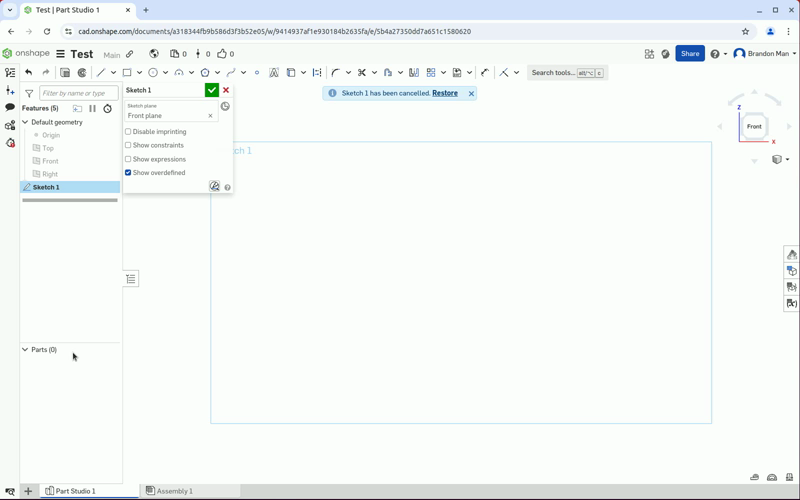
key(y)
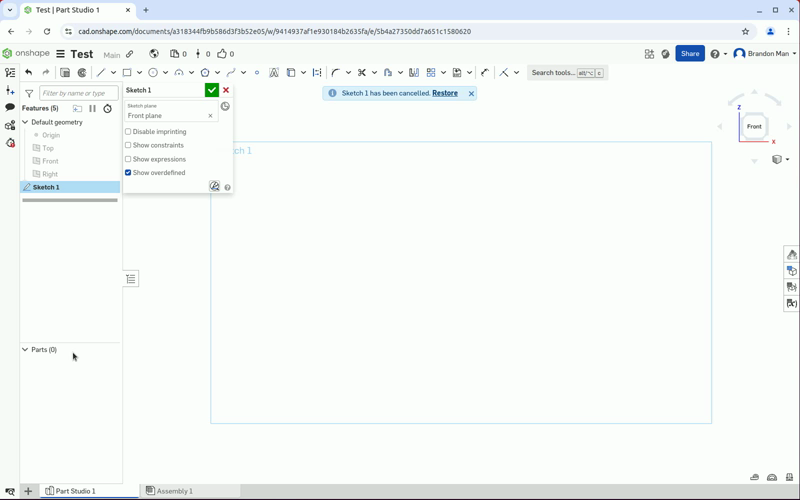
key(l)
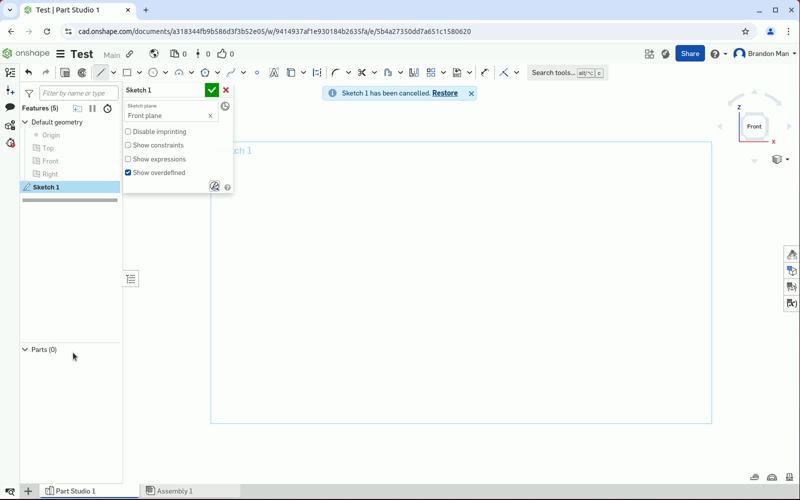
key_down(shift)
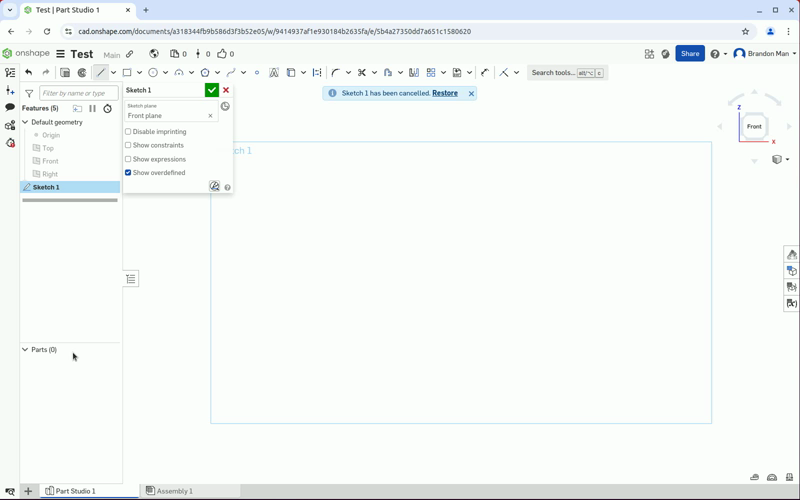
mouse_move(460, 282)
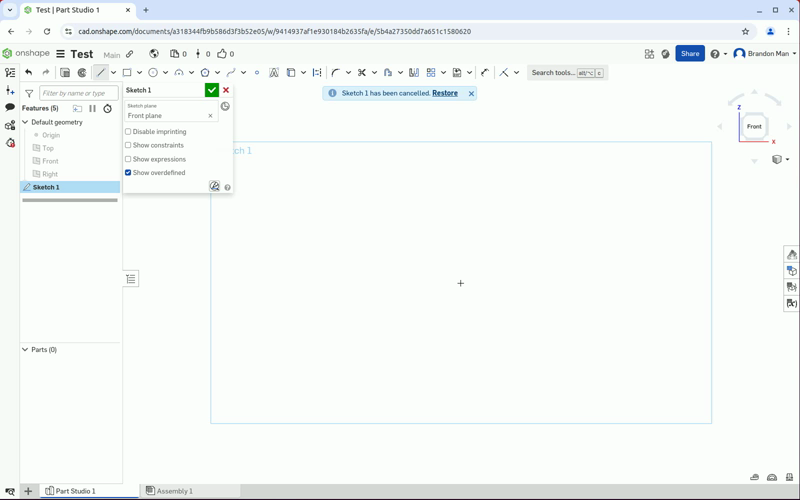
click(460, 282)
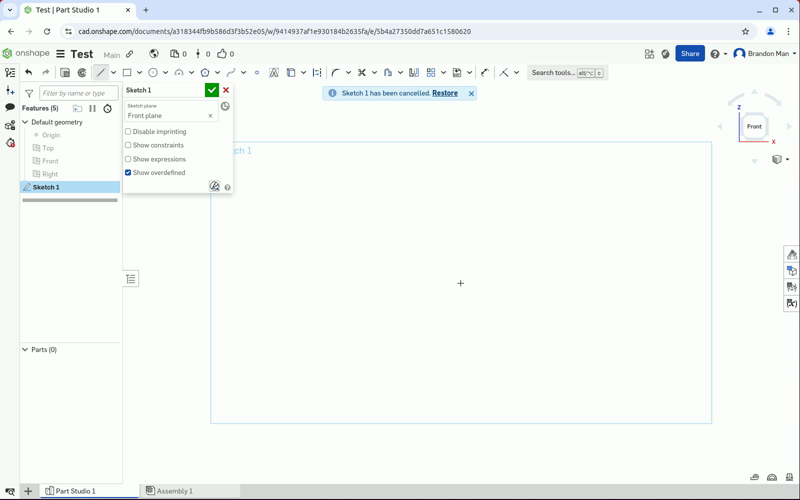
key_up(shift)
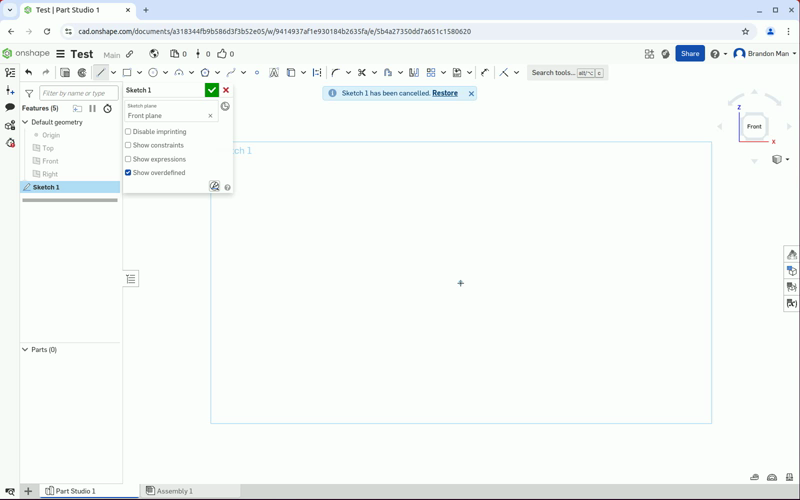
key_down(shift)
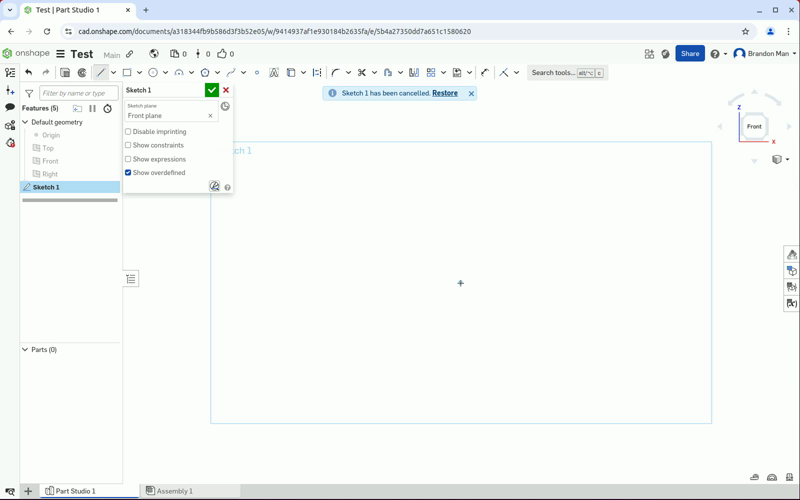
mouse_move(573, 282)
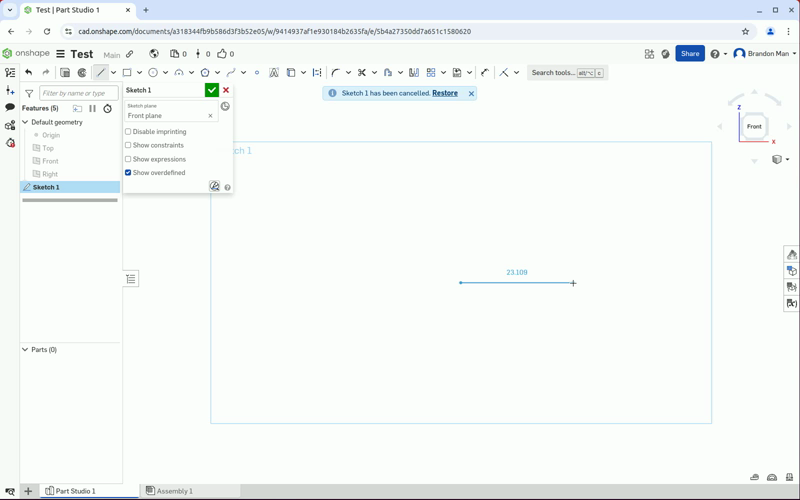
click(573, 282)
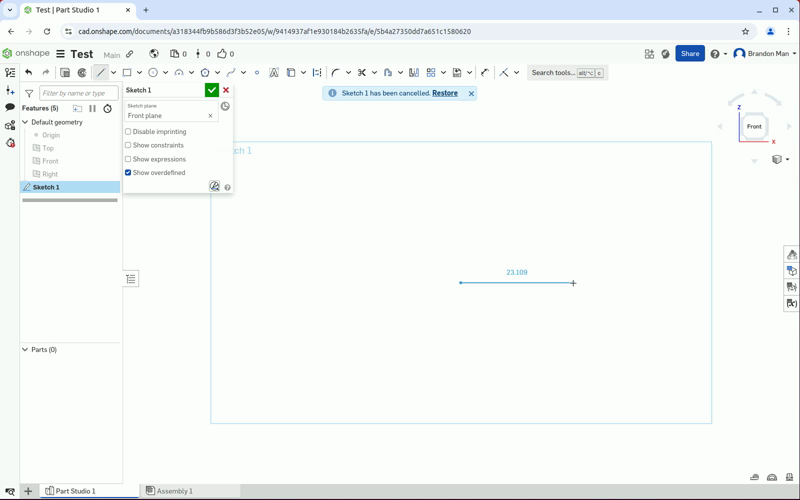
key_up(shift)
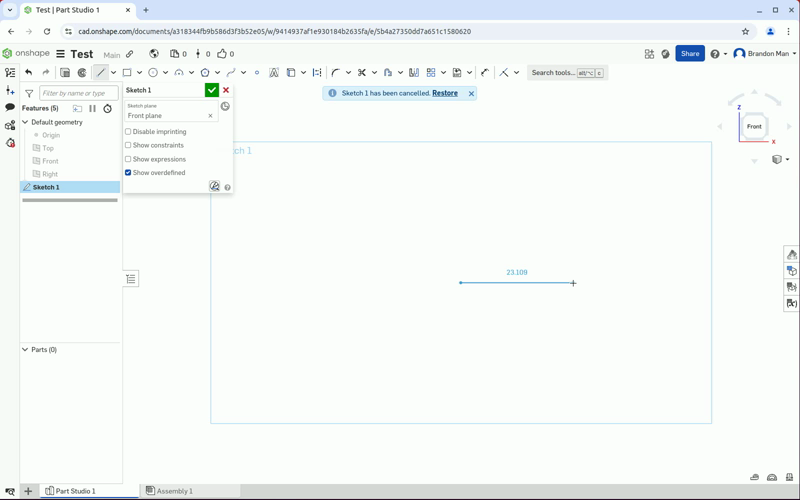
key_down(shift)
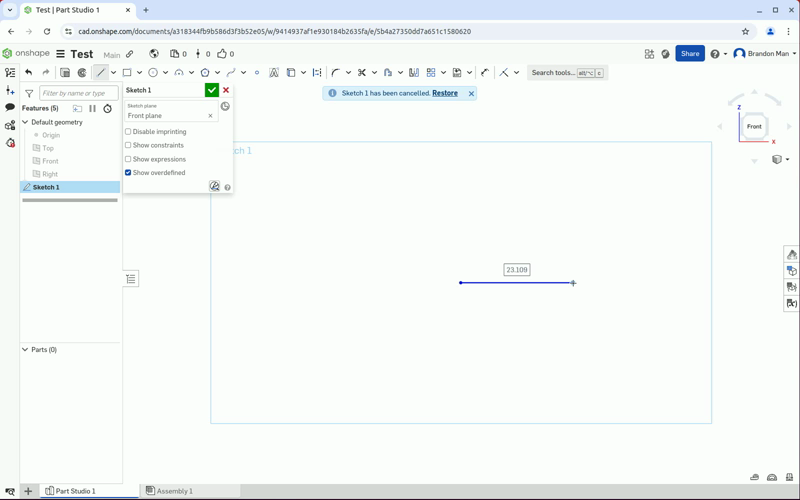
mouse_move(573, 170)
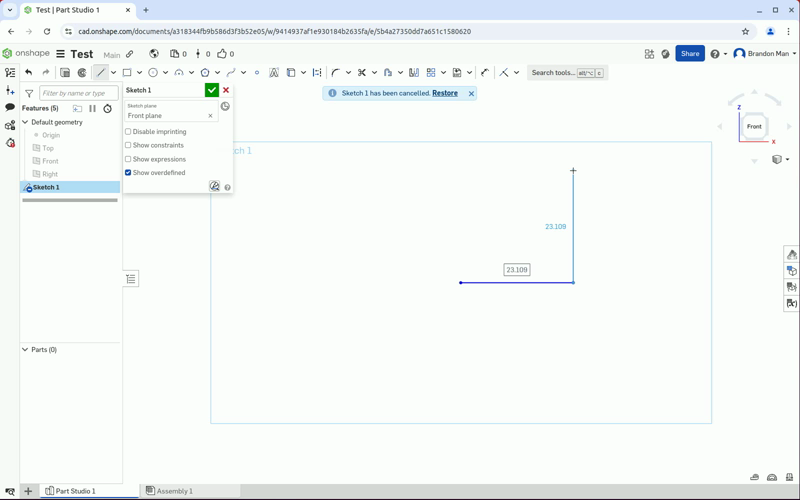
click(573, 170)
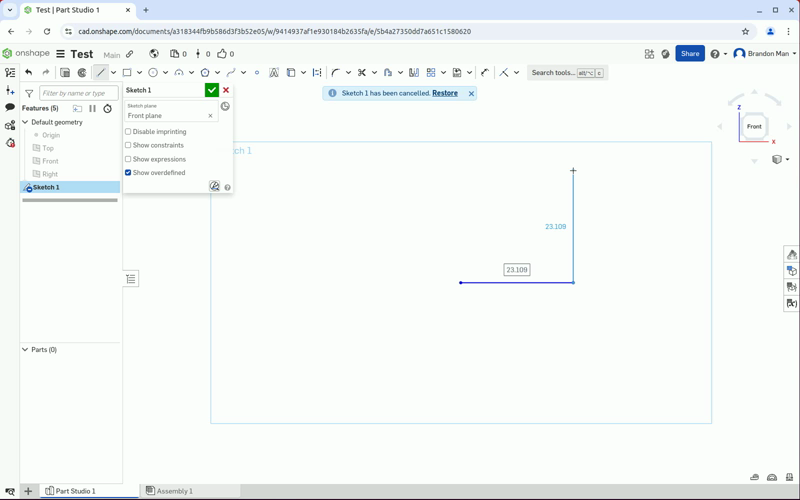
key_up(shift)
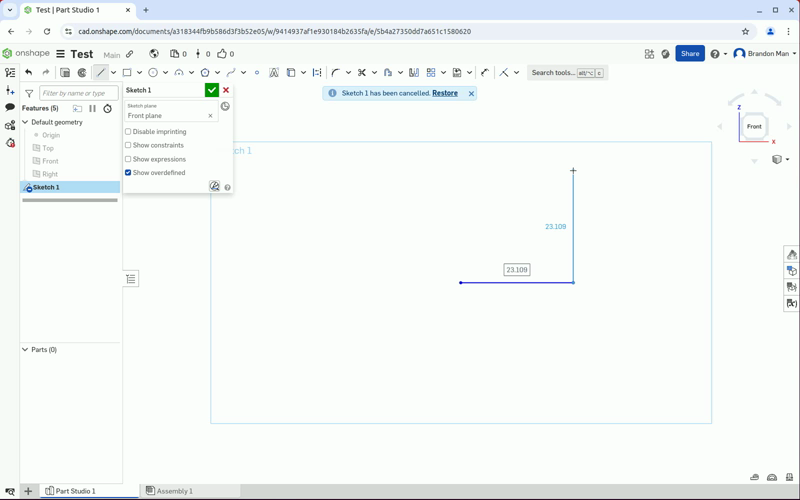
key_down(shift)
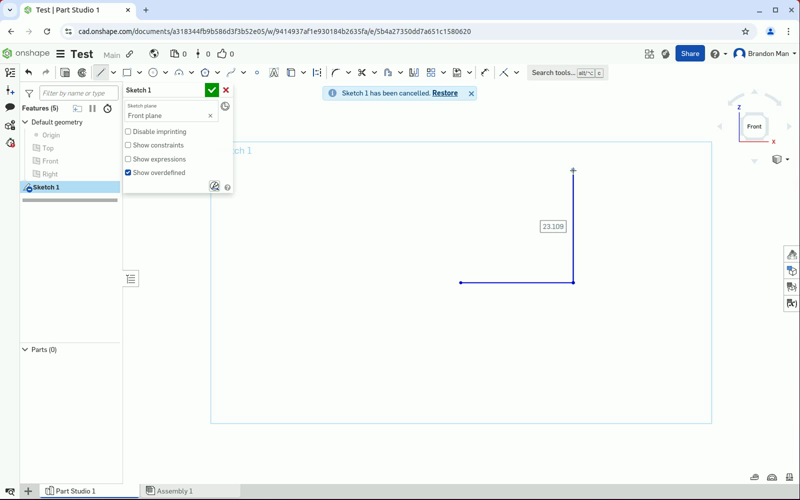
mouse_move(460, 170)
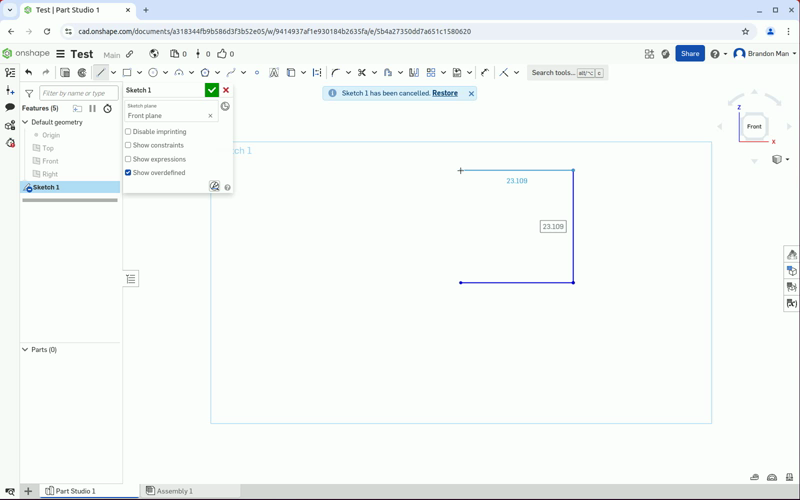
click(460, 170)
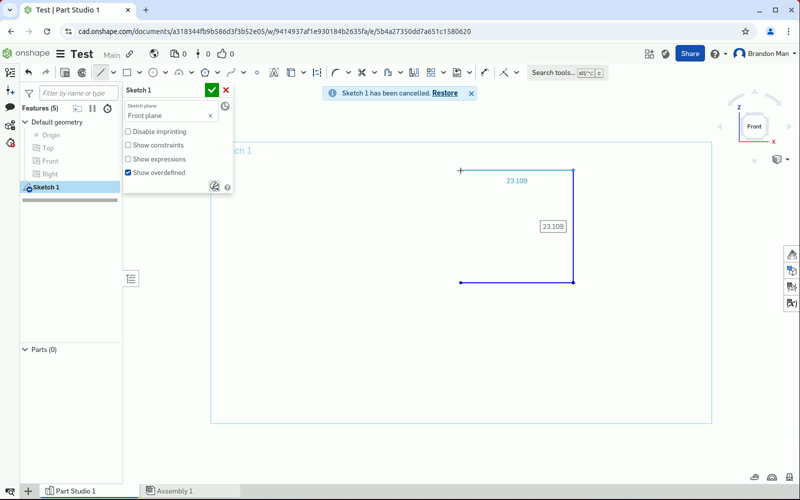
key_up(shift)
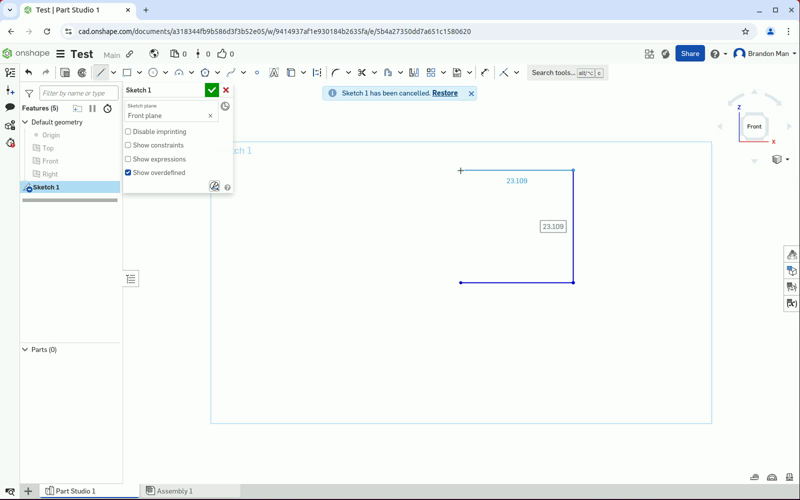
key_down(shift)
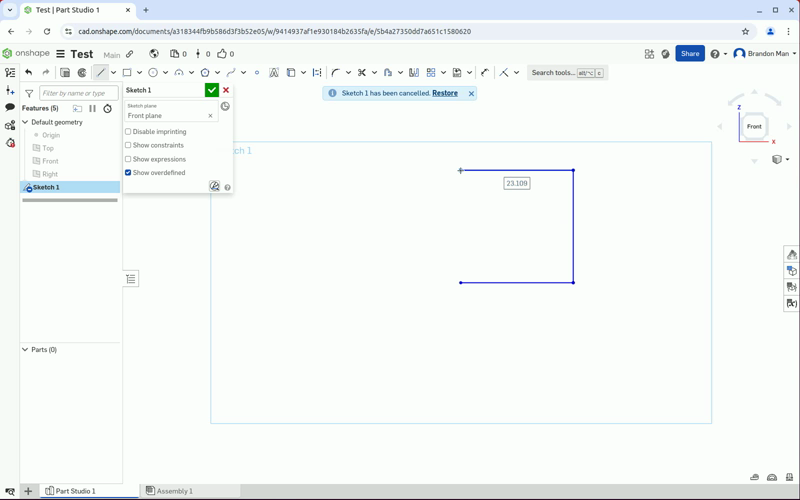
mouse_move(460, 282)
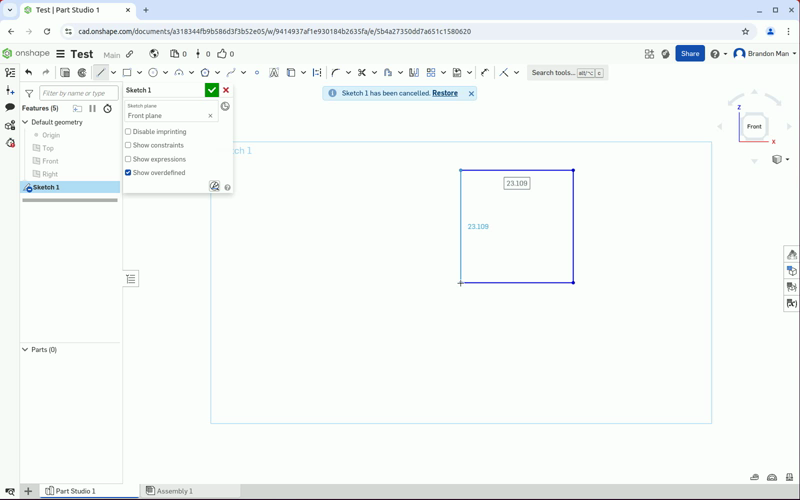
key_up(shift)
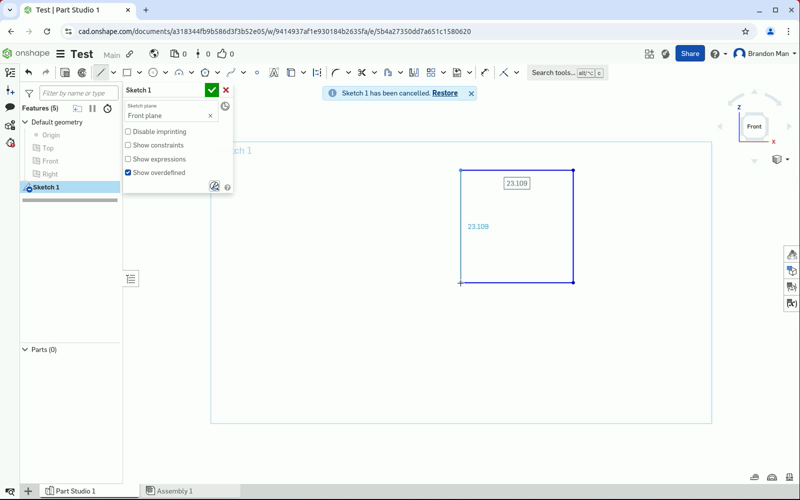
click(460, 282)
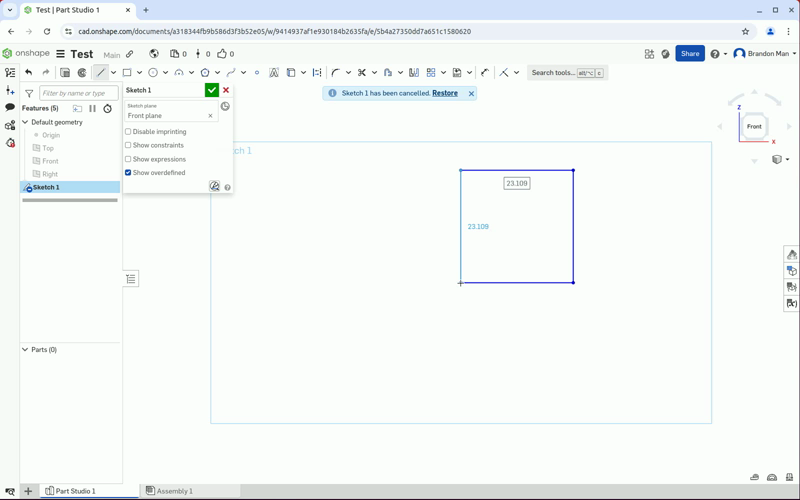
key(esc)
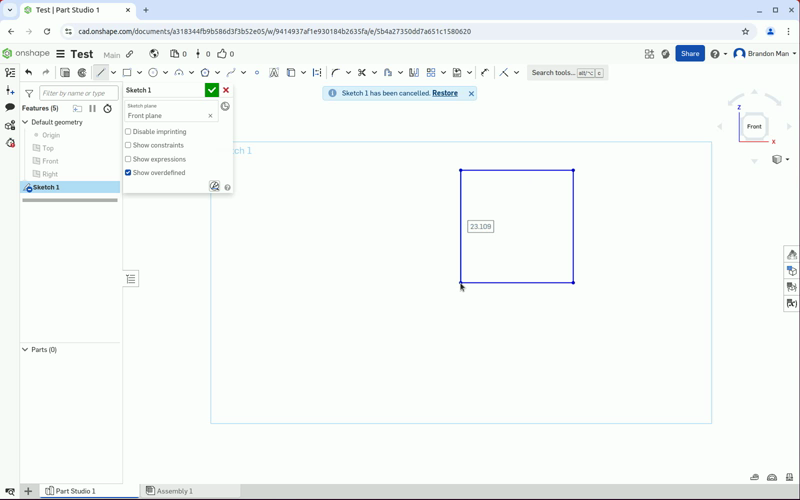
mouse_move(512, 252)
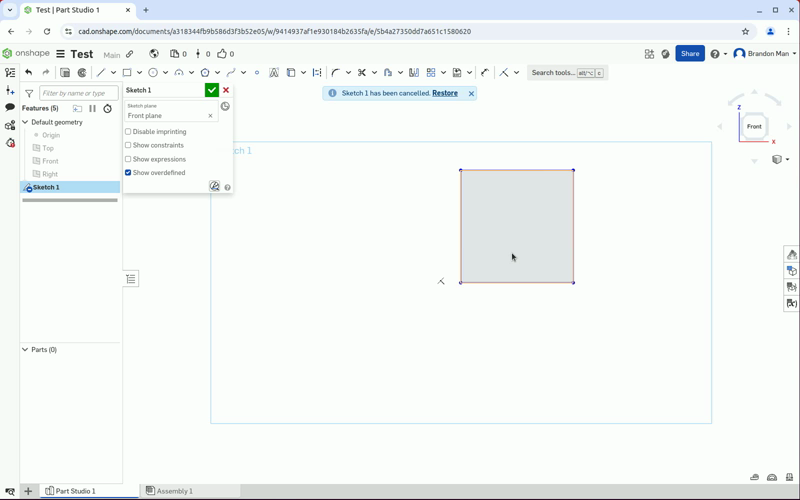
click(512, 252)
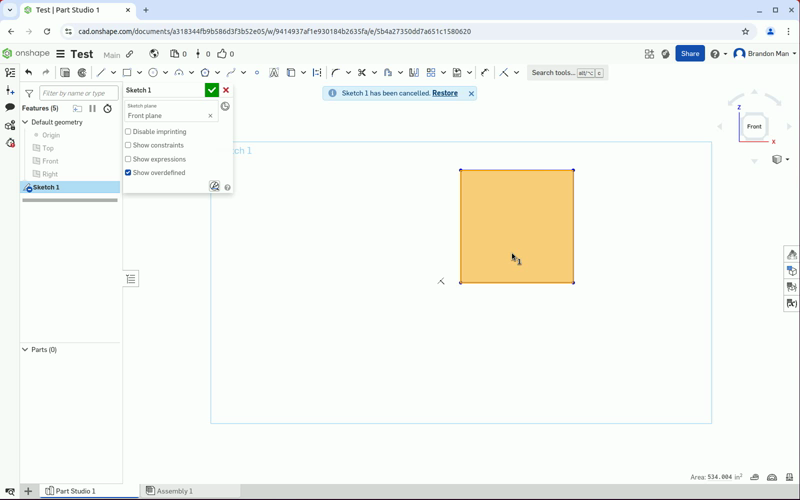
mouse_move(73, 352)
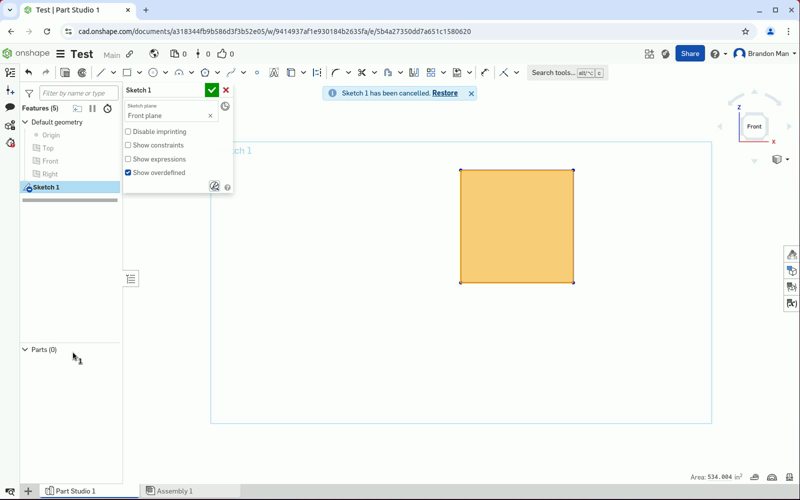
key(shift+y)
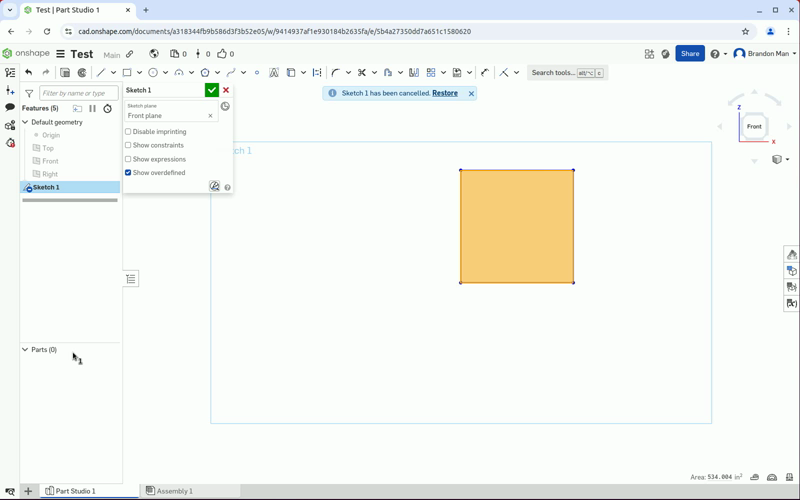
key(shift+e)
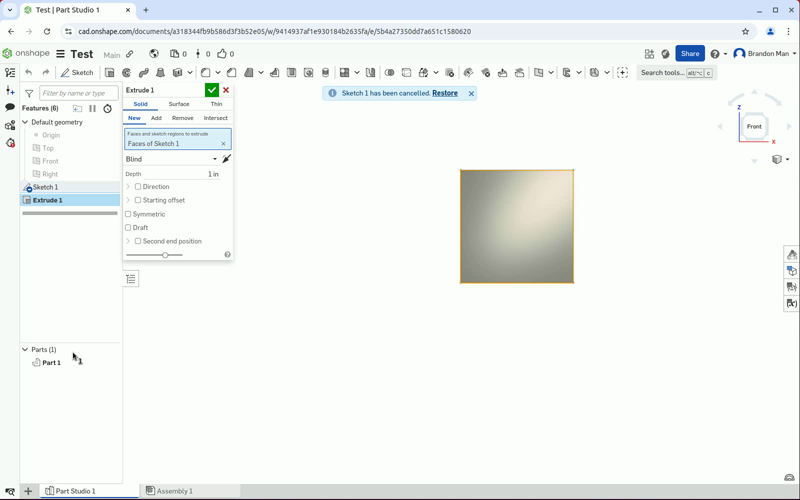
mouse_move(143, 106)
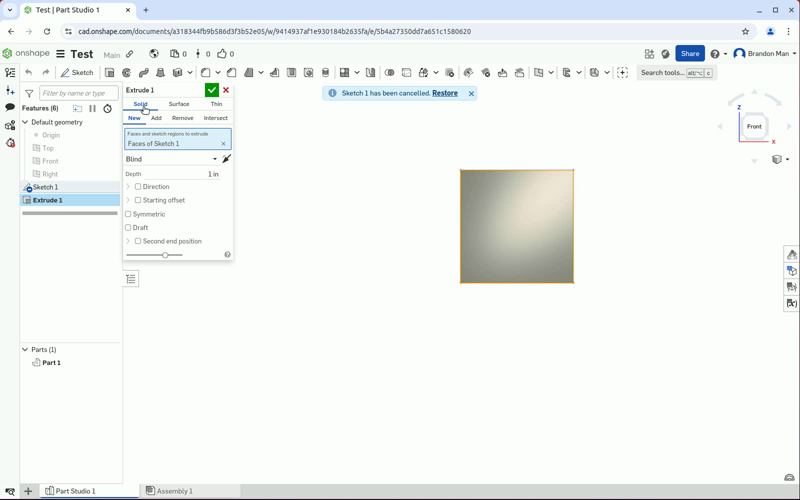
click(143, 106)
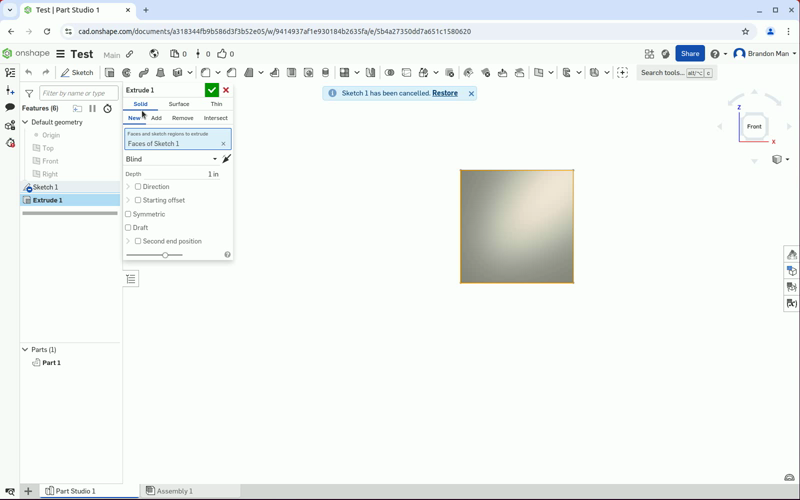
mouse_move(137, 120)
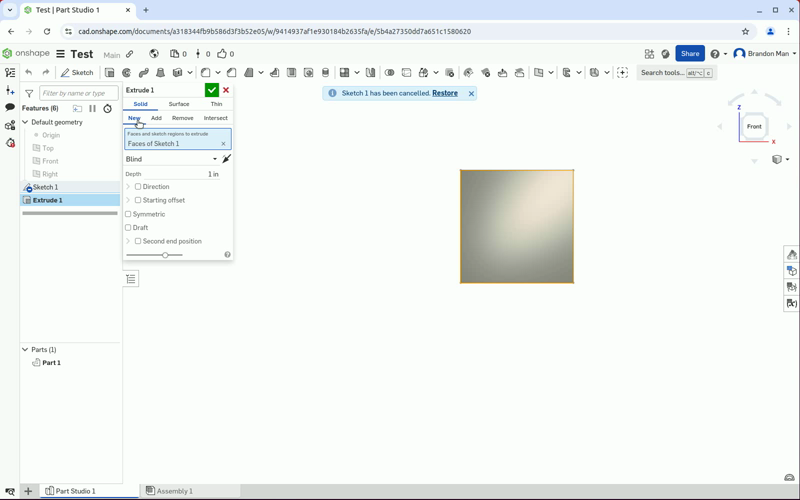
click(137, 120)
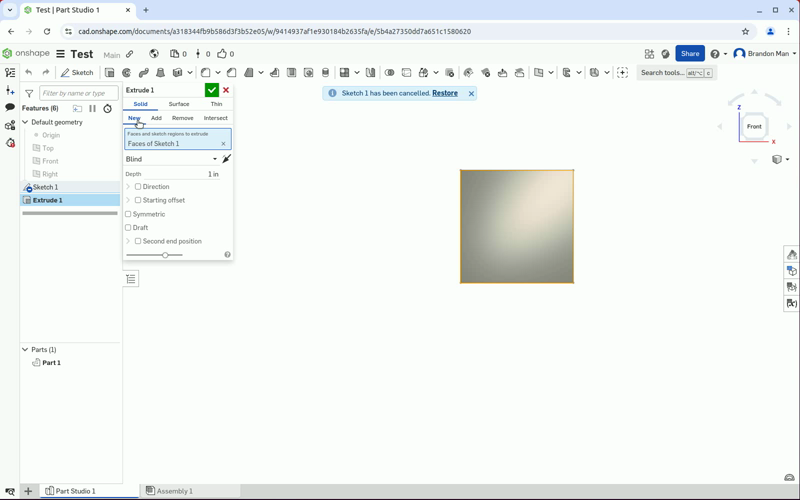
key(tab, 4)
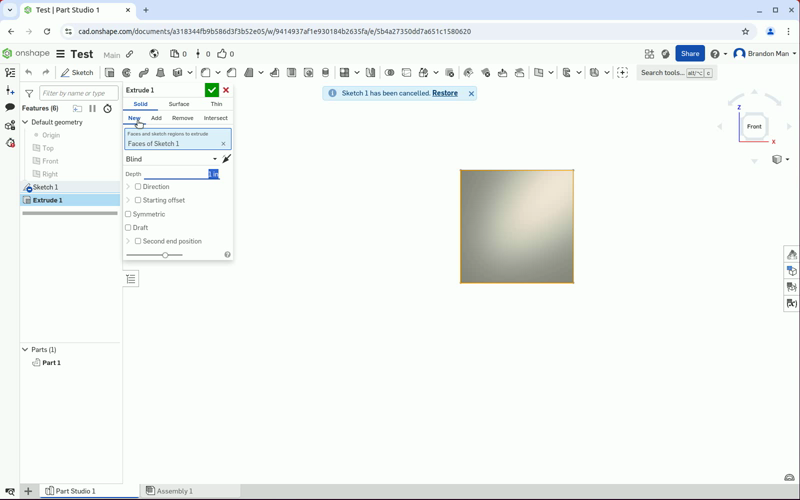
text(23.108)
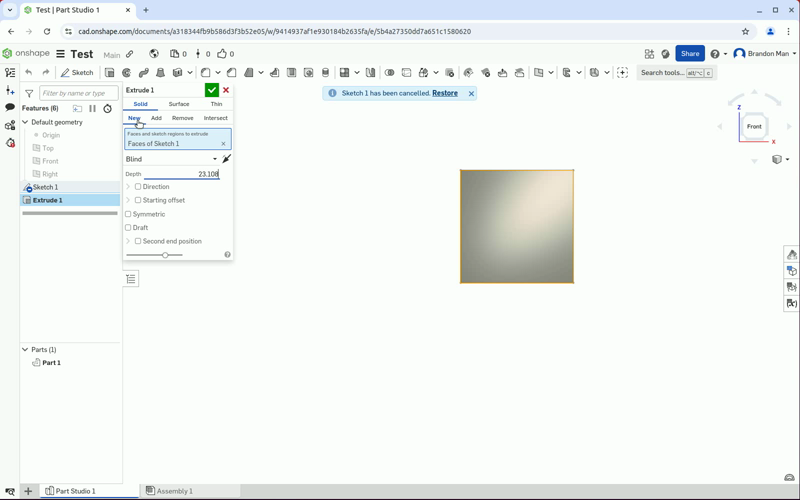
key(enter)
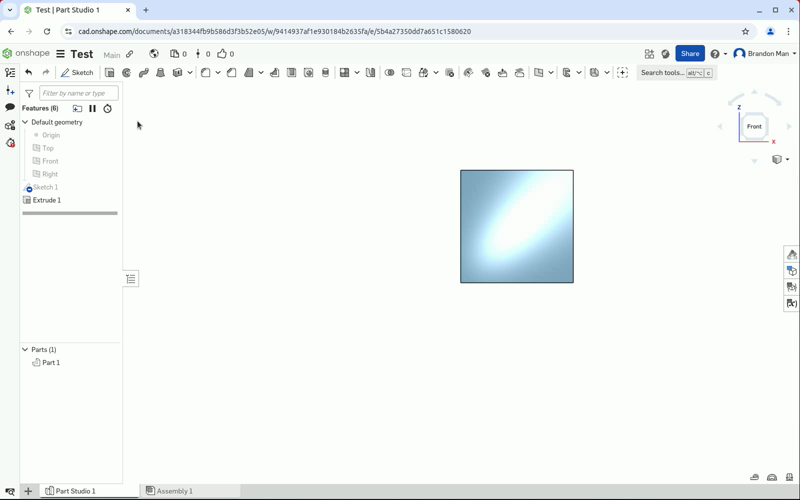
key(shift+h)
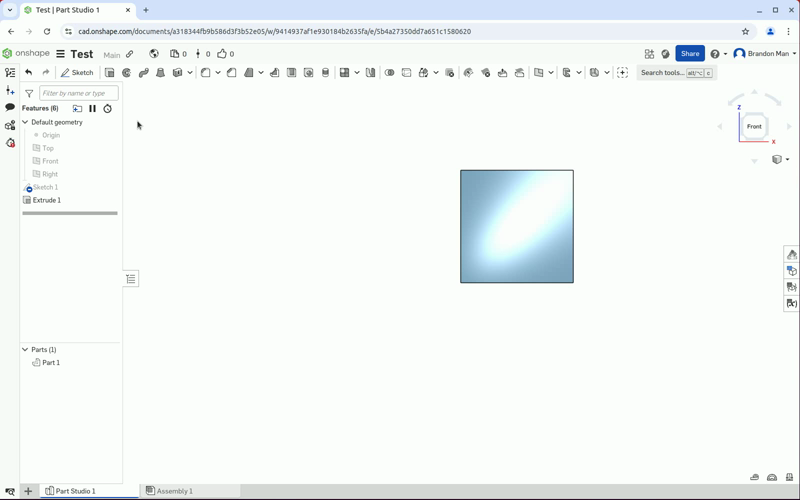
key(shift+h)
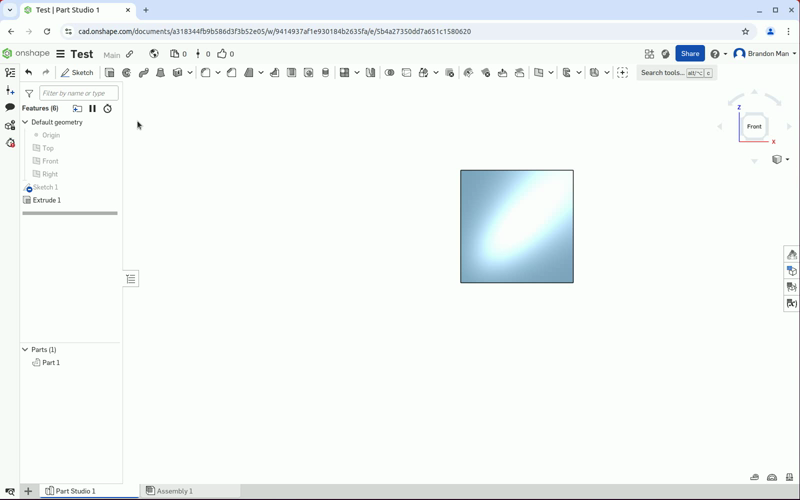
mouse_move(73, 189)
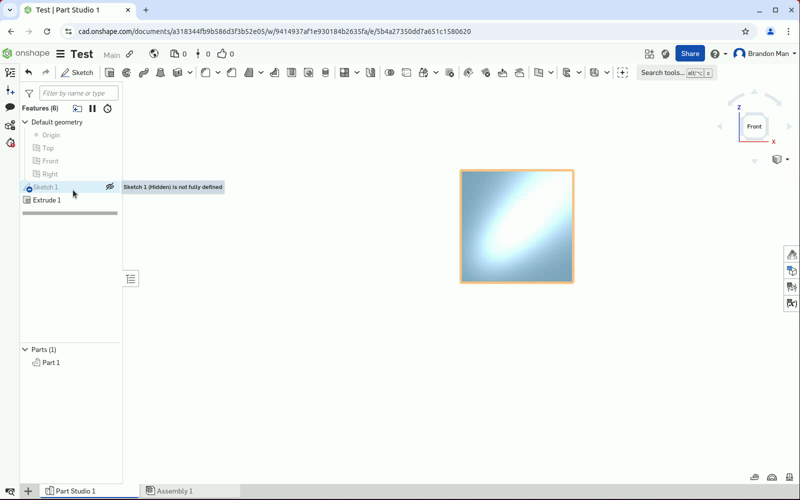
click(73, 189)
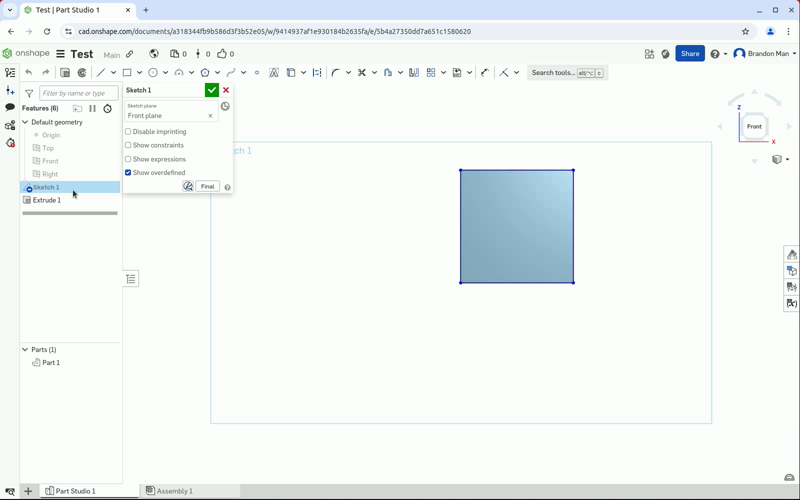
mouse_move(229, 92)
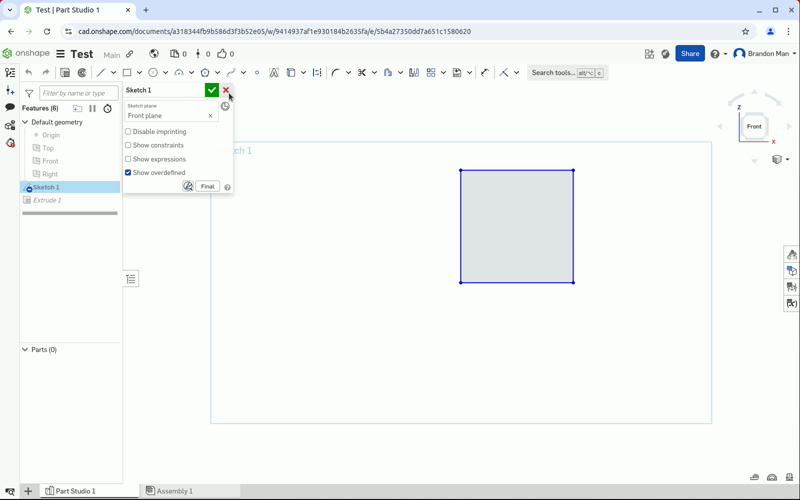
click(229, 92)
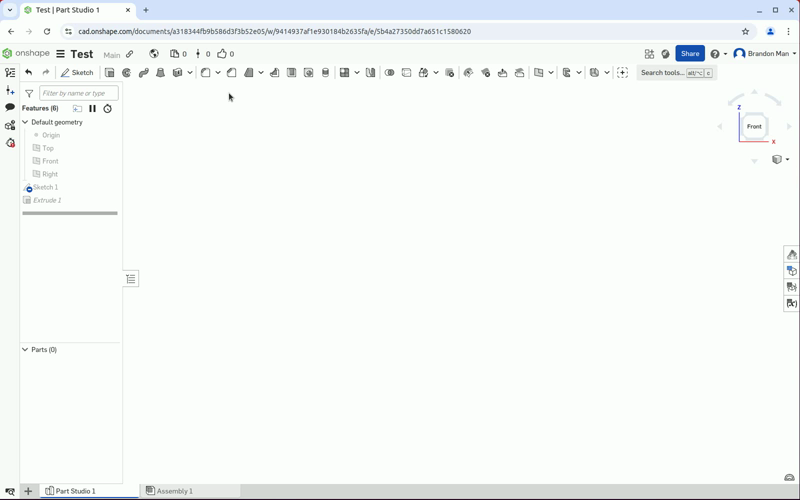
mouse_move(541, 75)
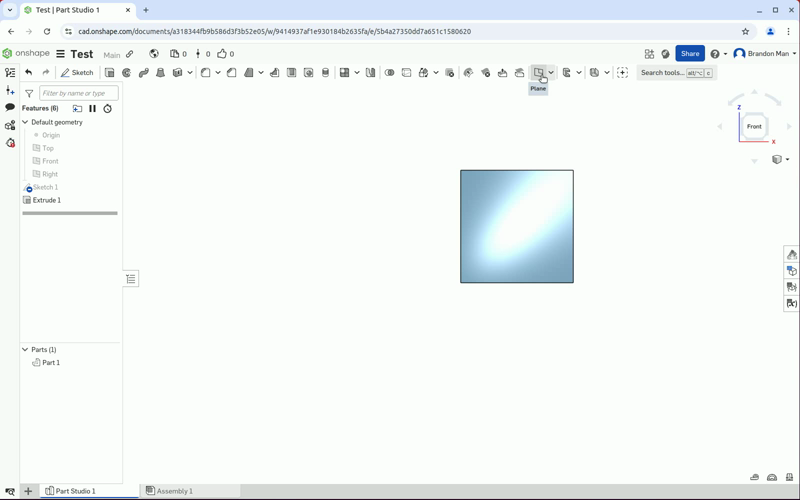
click(541, 75)
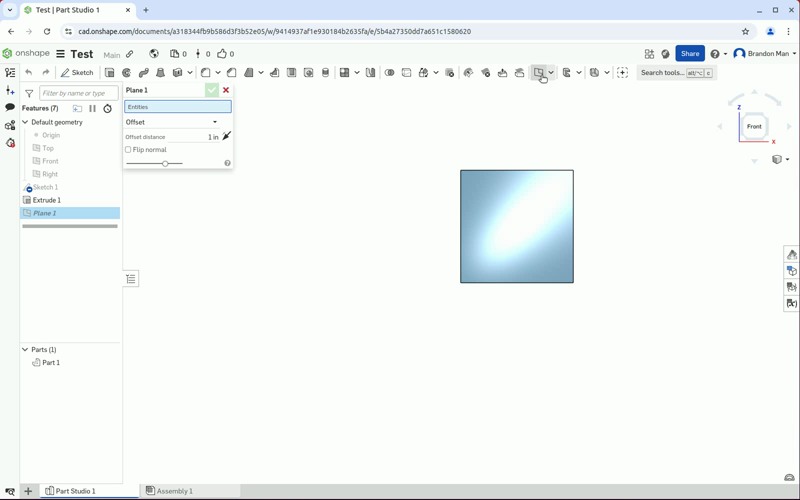
mouse_move(73, 163)
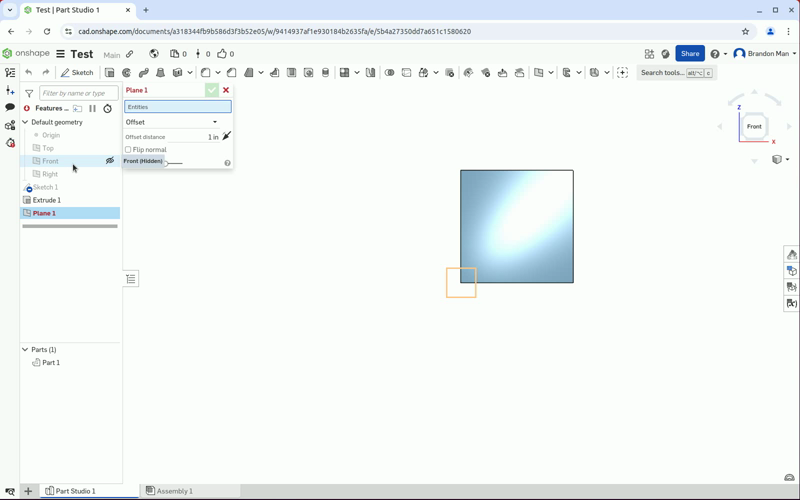
click(73, 163)
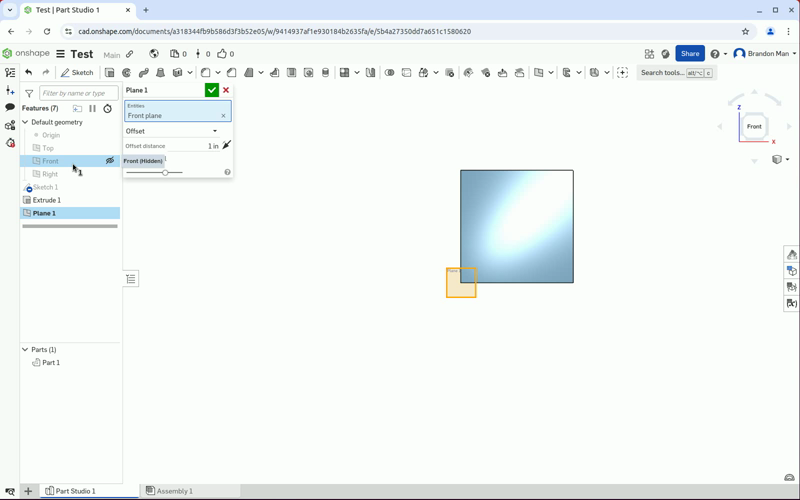
key(tab, 2)
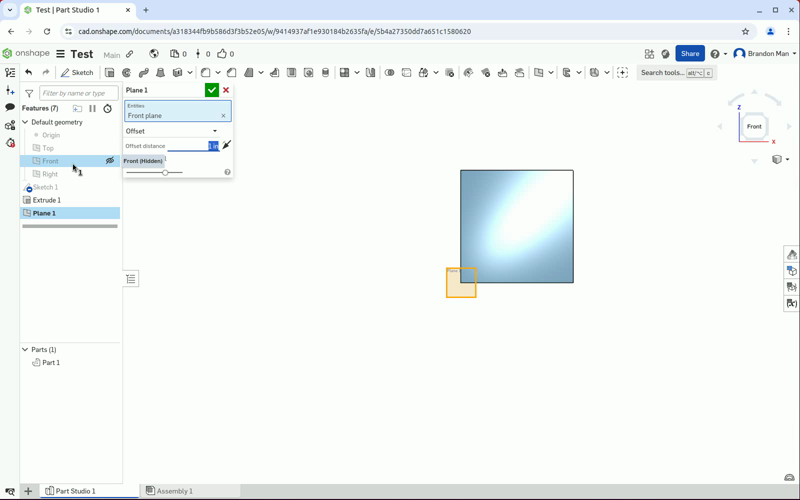
text(23.108)
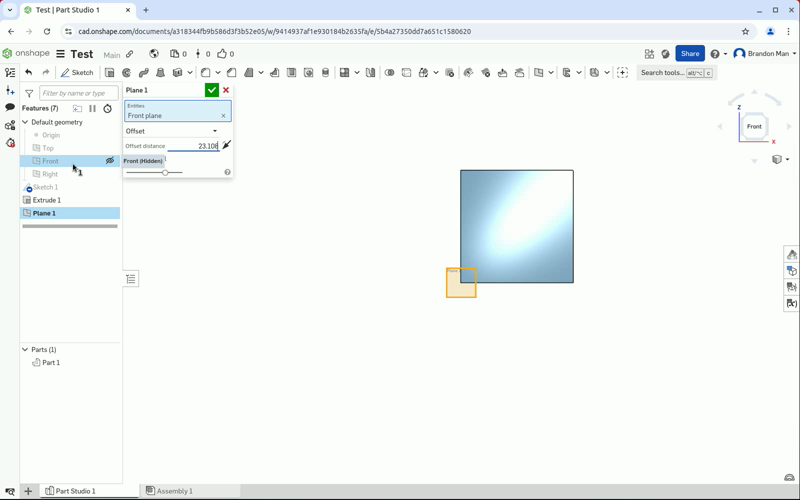
key(enter, 2)
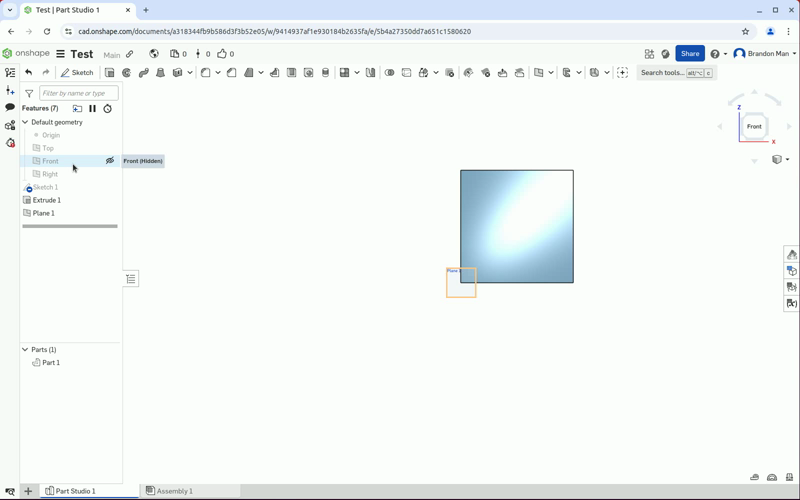
key(shift+s)
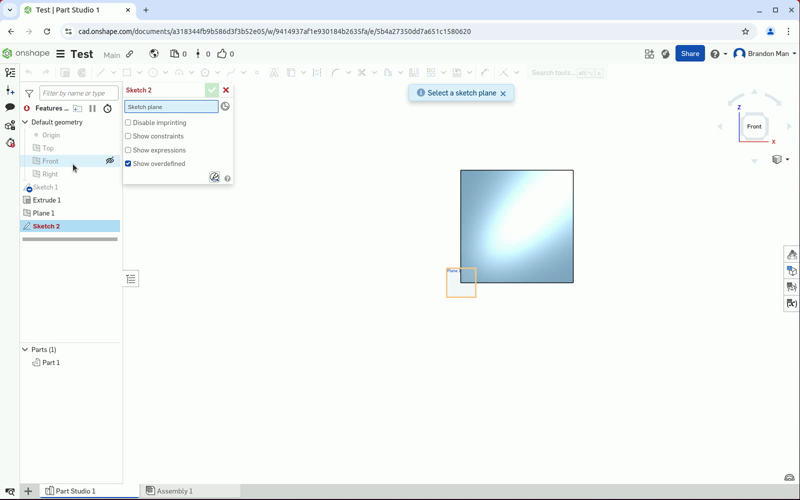
mouse_move(73, 215)
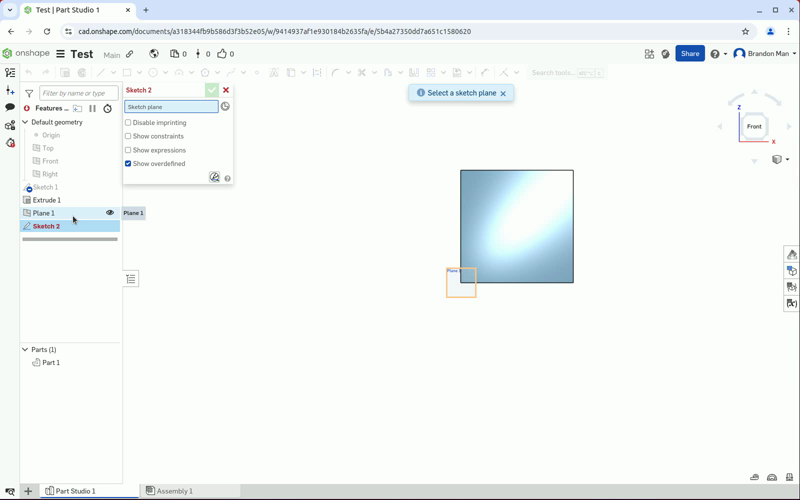
click(73, 215)
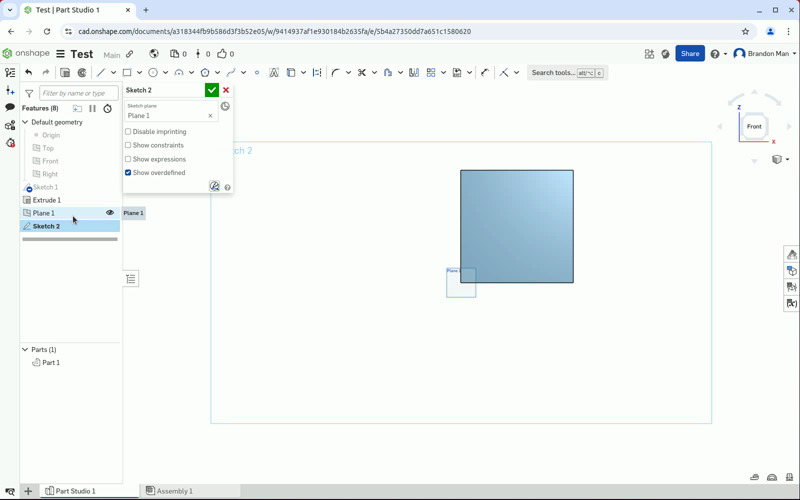
mouse_move(73, 352)
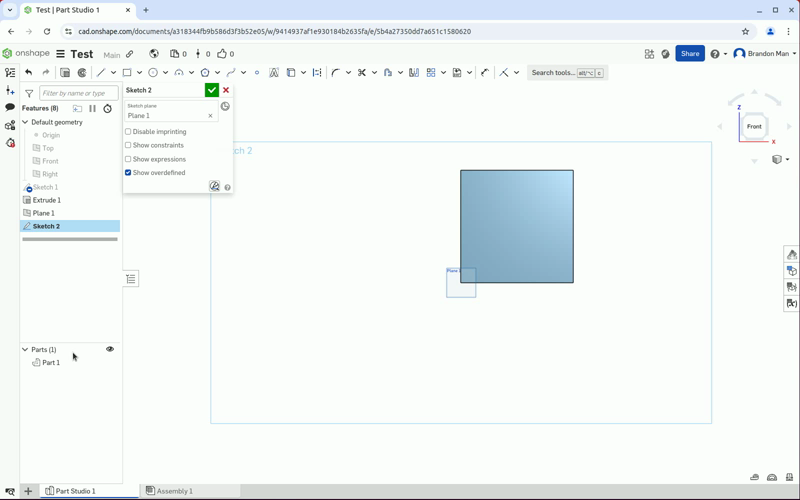
key(y)
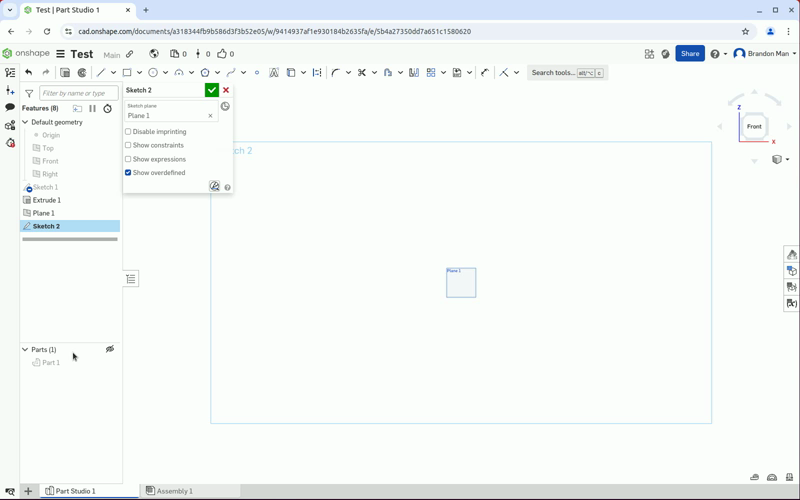
key(c)
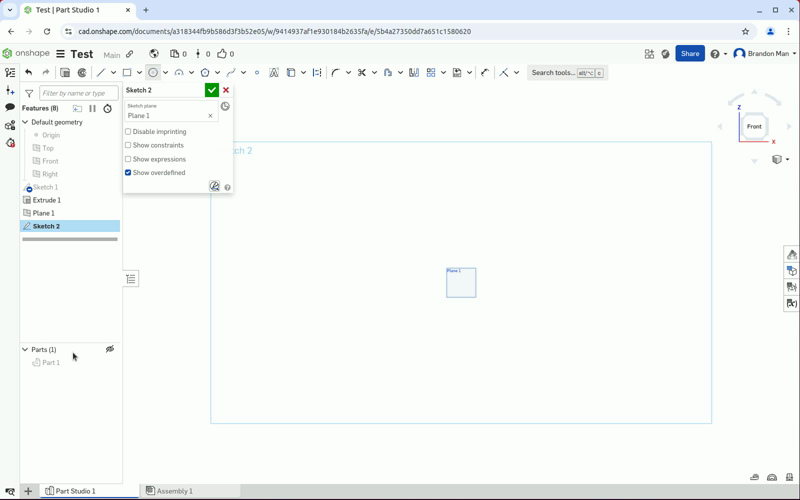
key_down(shift)
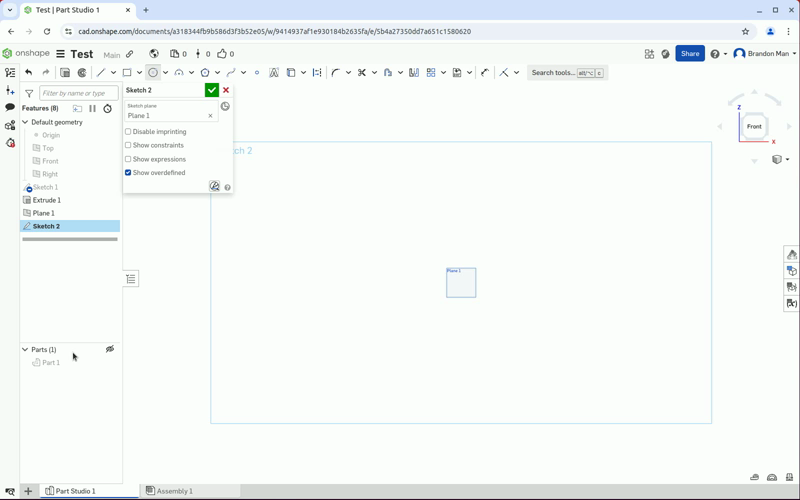
mouse_move(517, 226)
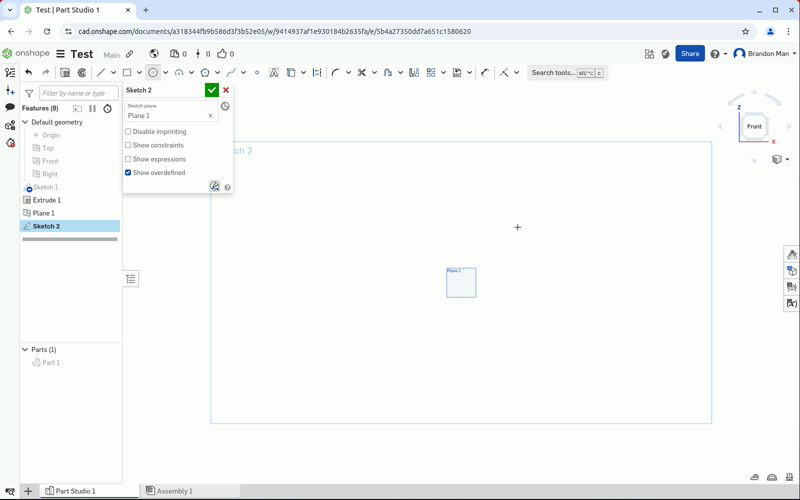
click(517, 226)
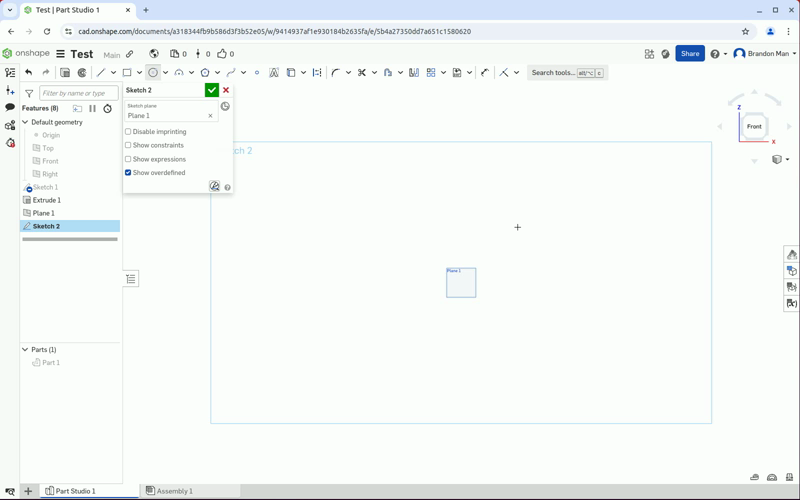
key_up(shift)
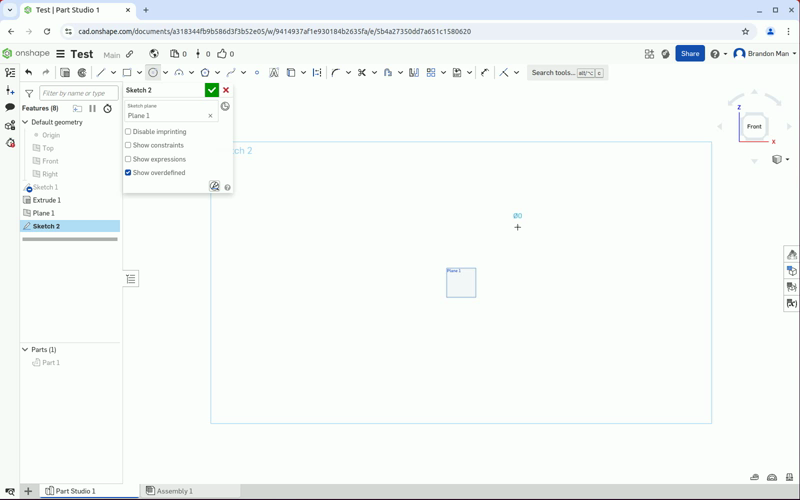
mouse_move(559, 226)
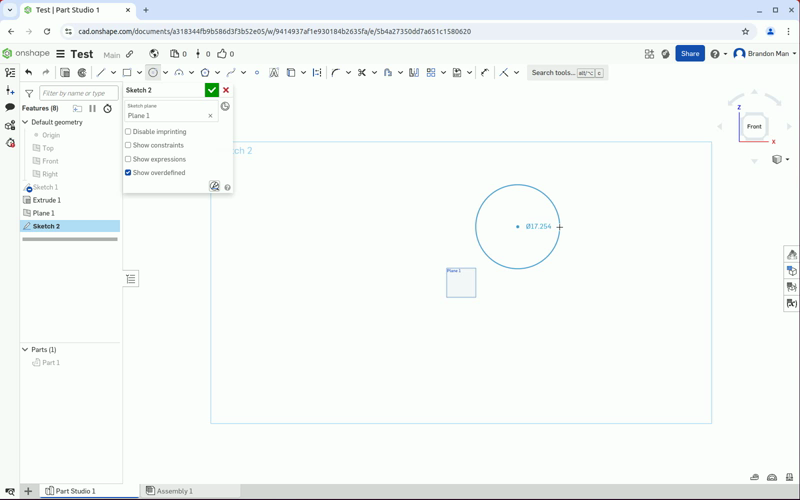
click(559, 226)
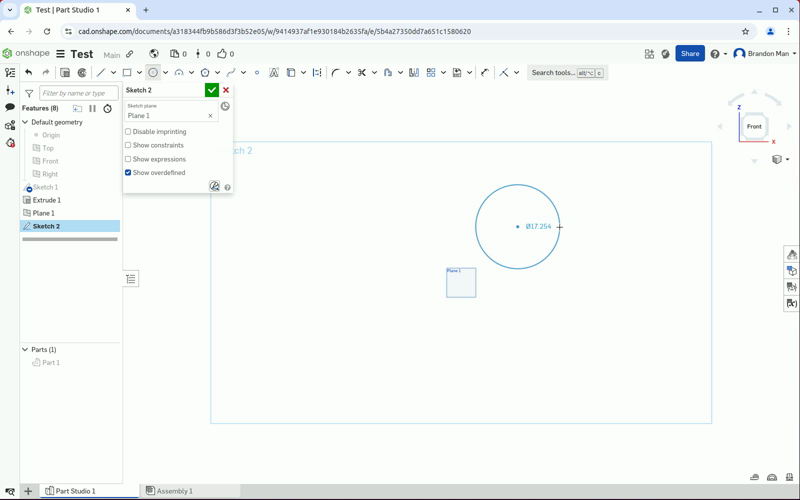
key(esc)
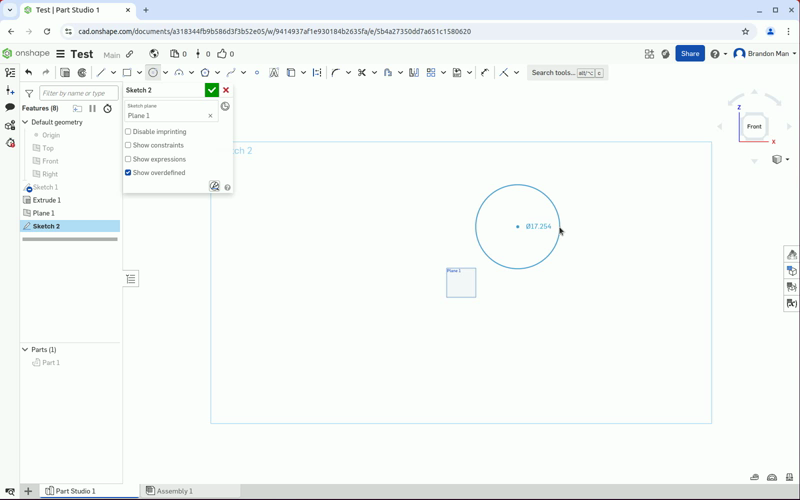
mouse_move(530, 247)
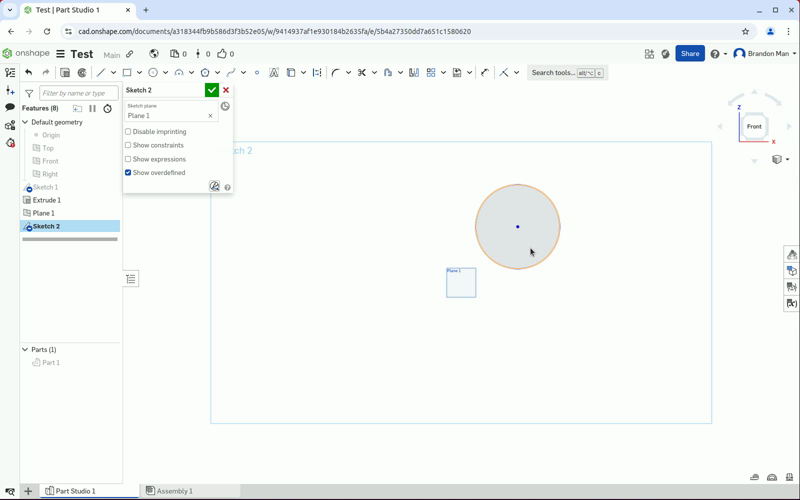
click(530, 247)
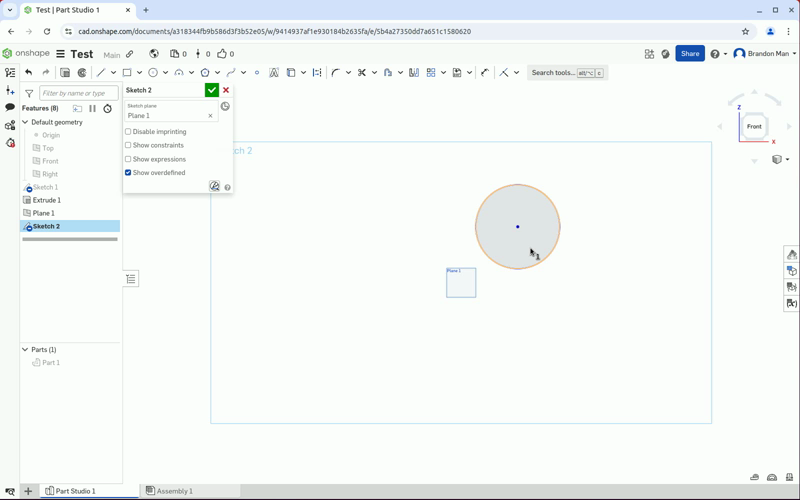
mouse_move(73, 352)
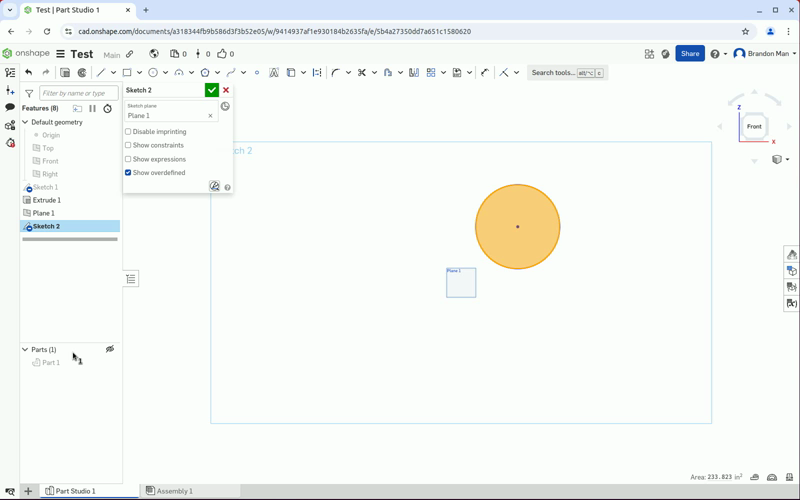
key(shift+y)
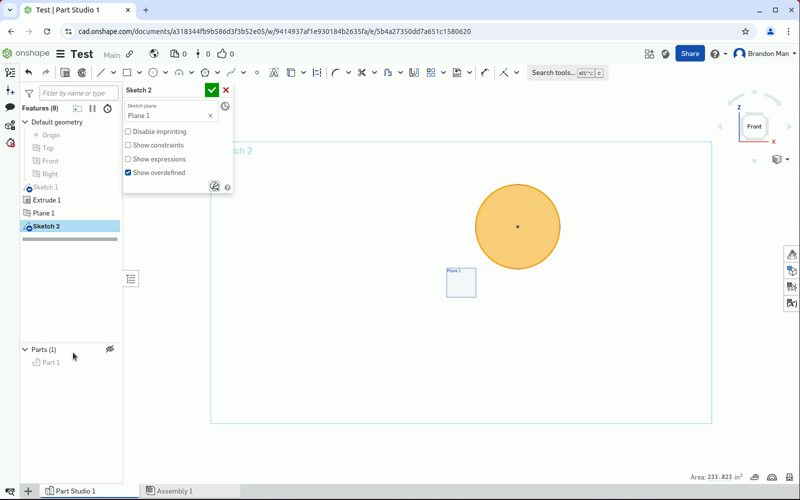
key(shift+e)
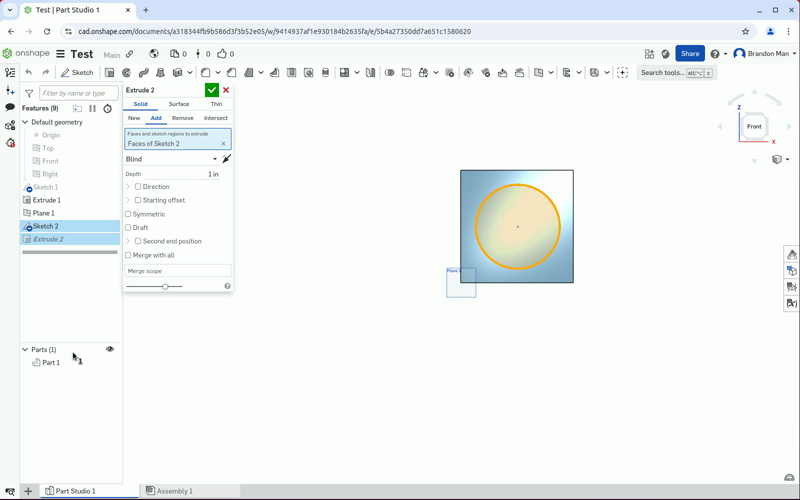
mouse_move(143, 106)
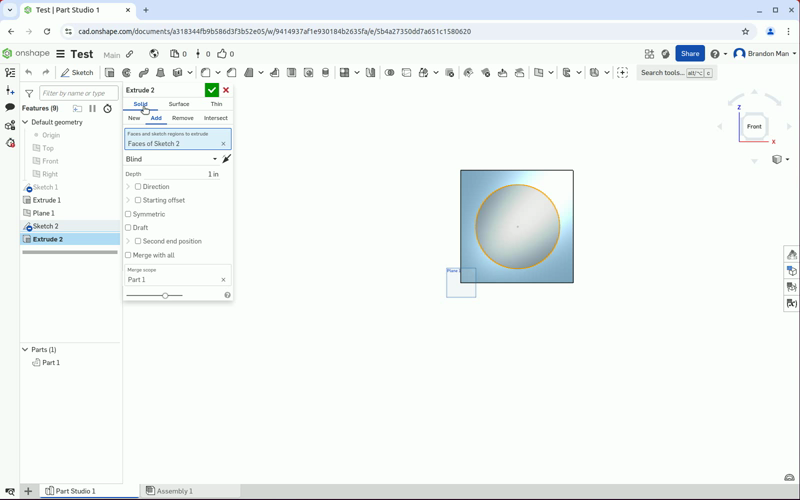
click(143, 106)
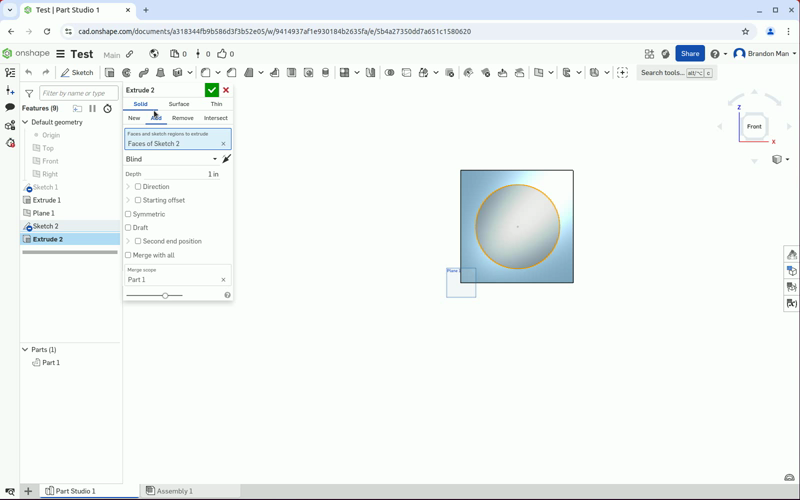
mouse_move(186, 120)
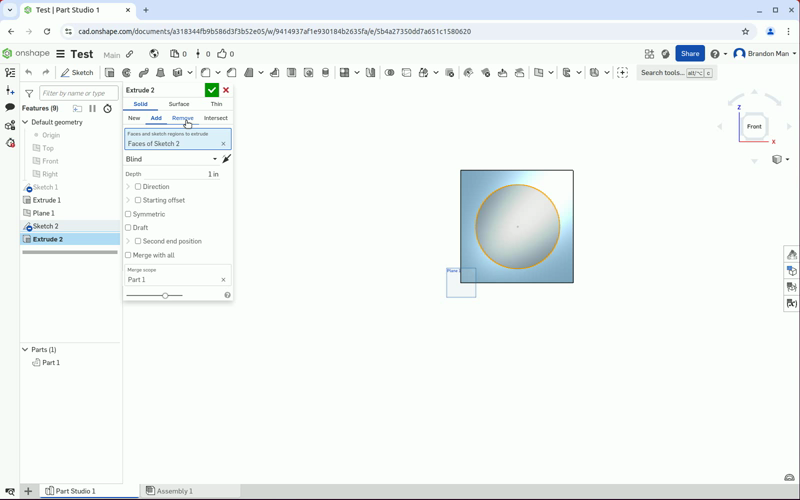
click(186, 120)
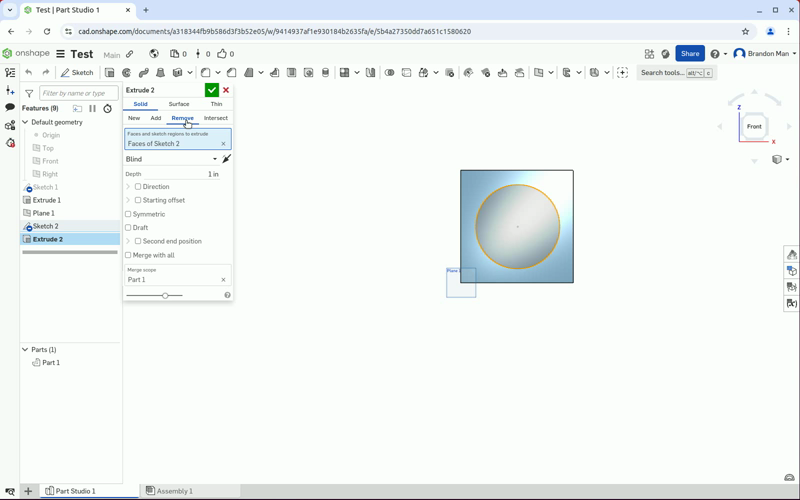
key(tab, 4)
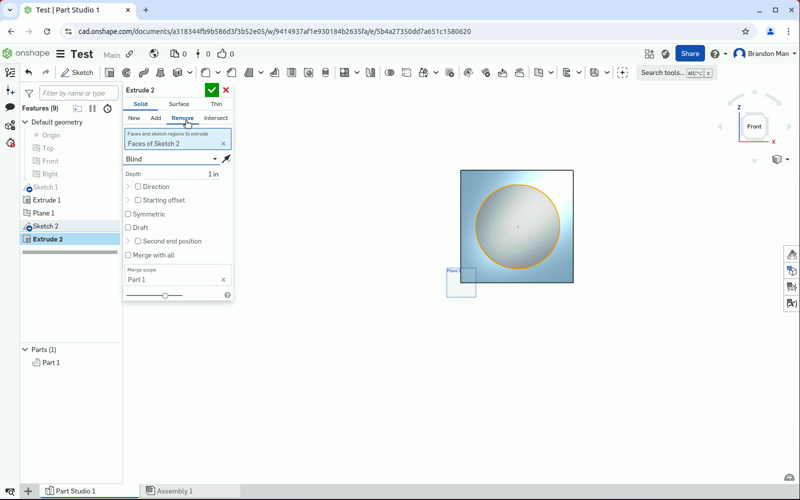
text(23.108)
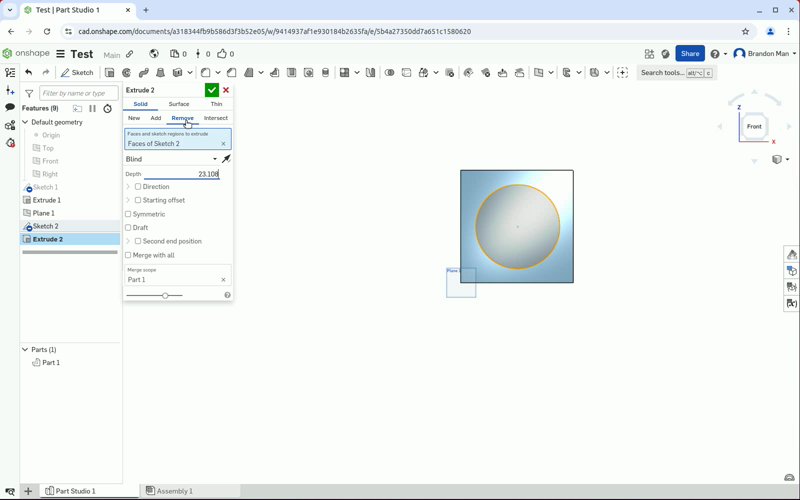
key(tab, 6)
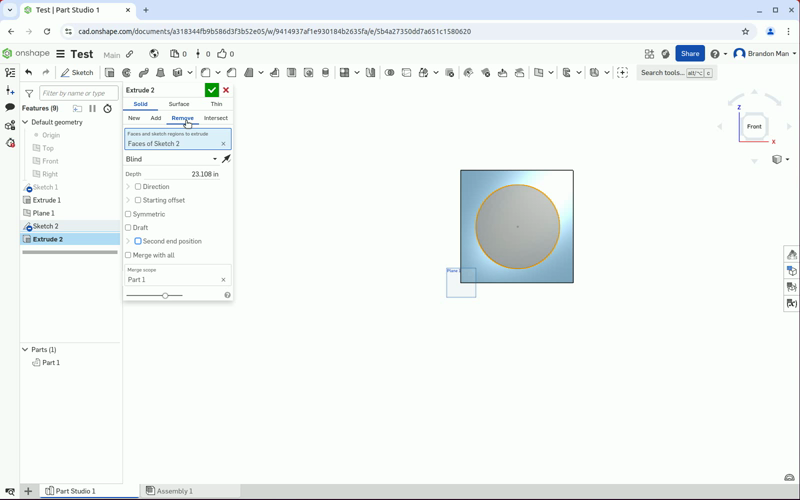
key(space)
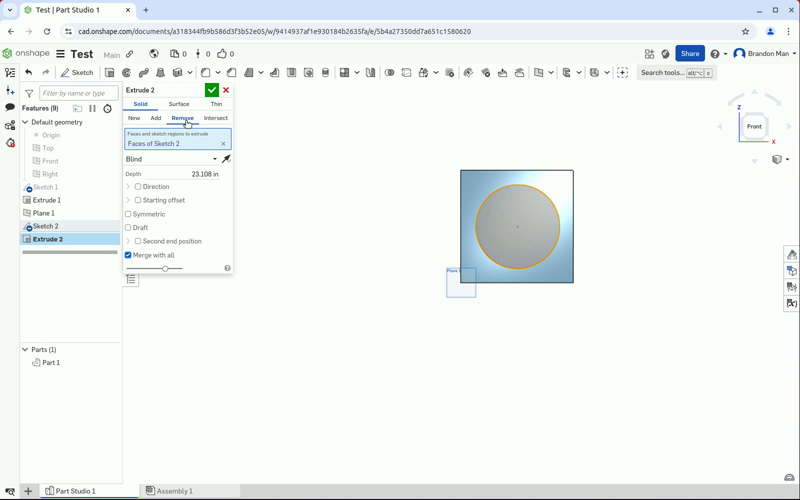
key(enter)
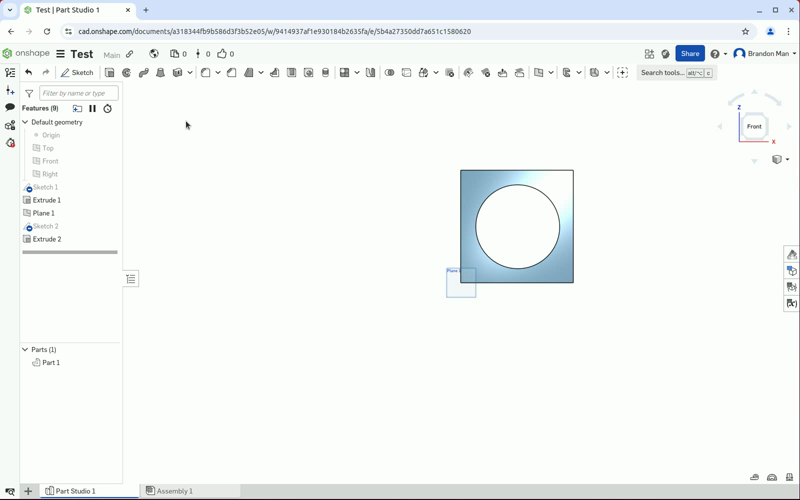
key(shift+h)
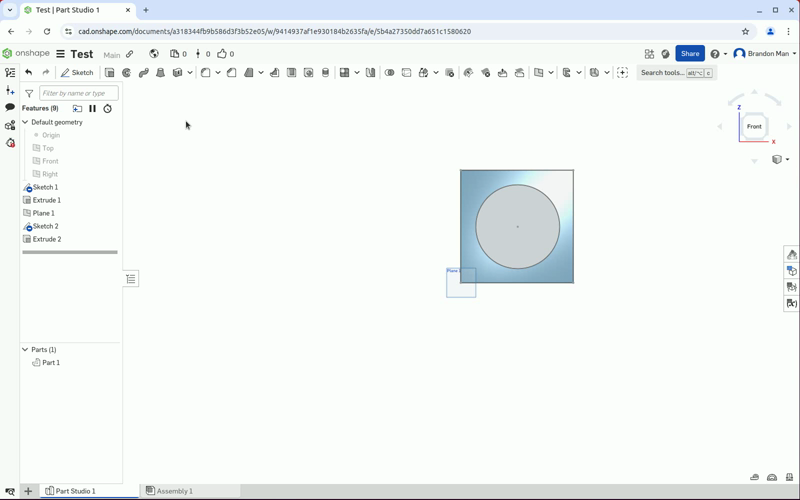
key(shift+h)
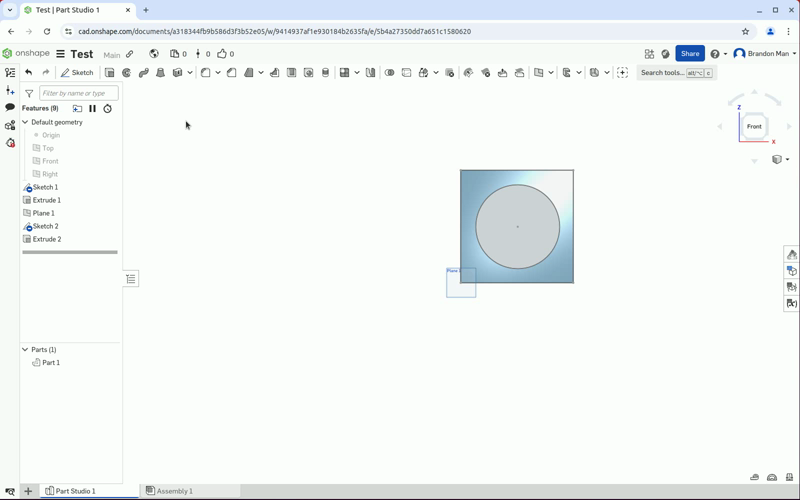
key(shift+7)
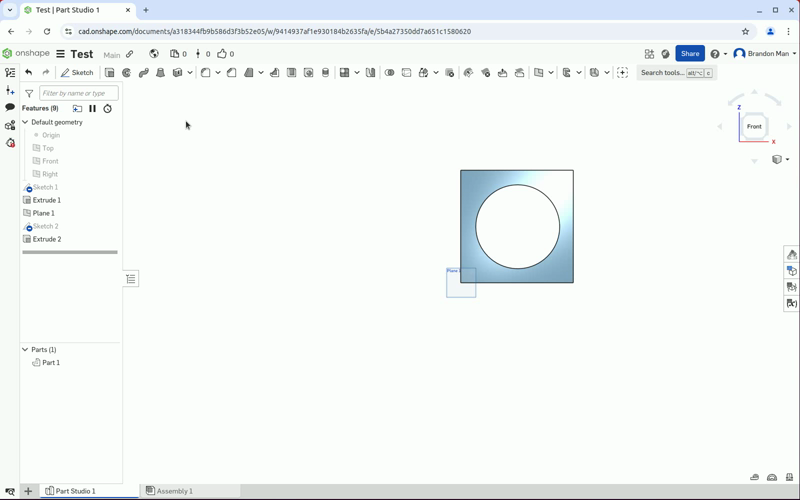
key(left, 2)
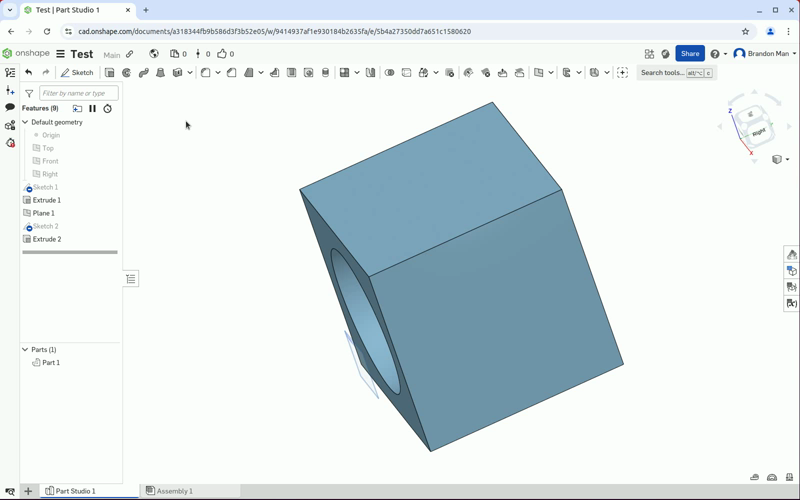
key(down, 2)
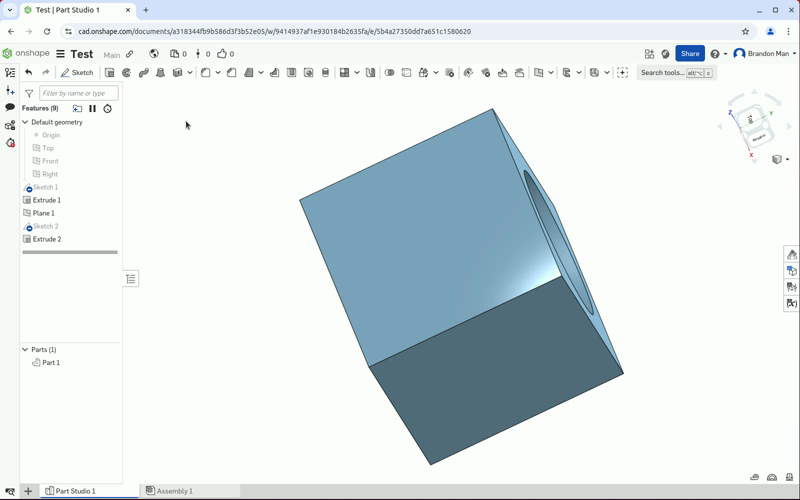
key(up, 2)
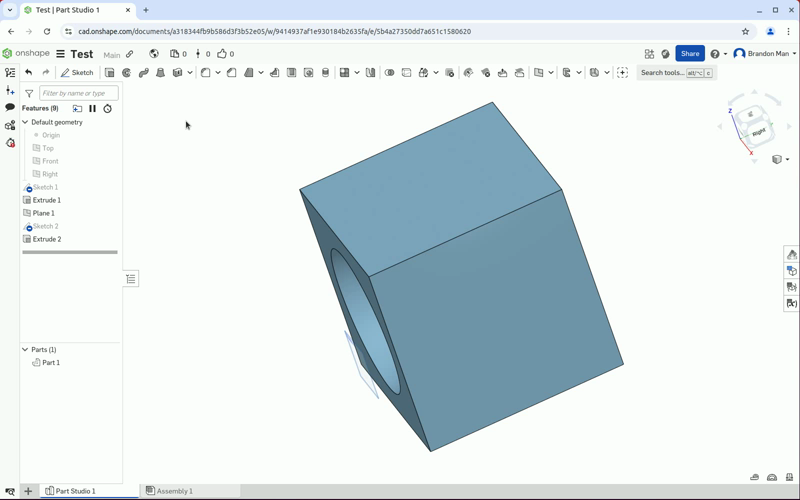
key(right, 2)
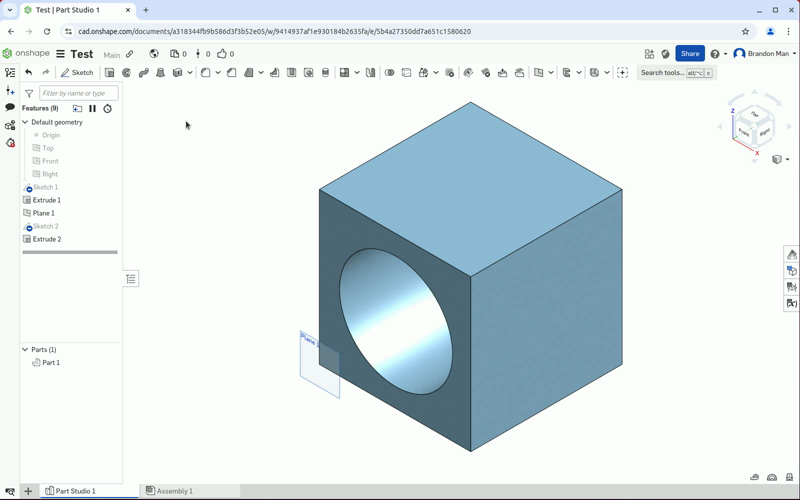
mouse_move(73, 189)
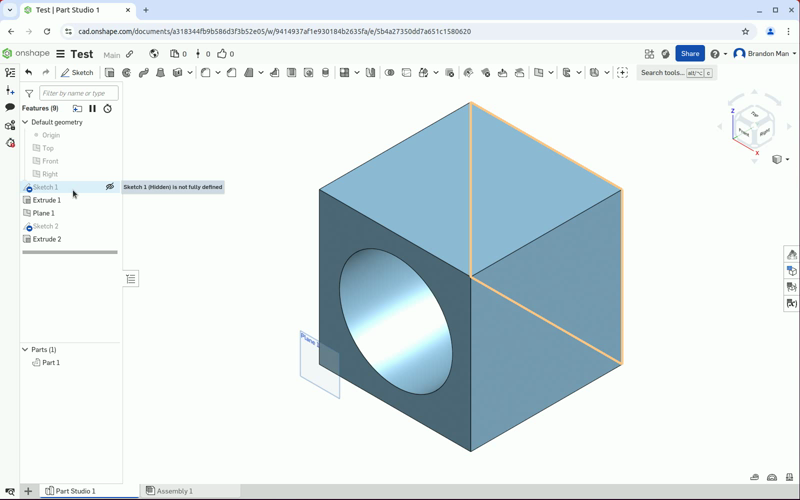
click(73, 189)